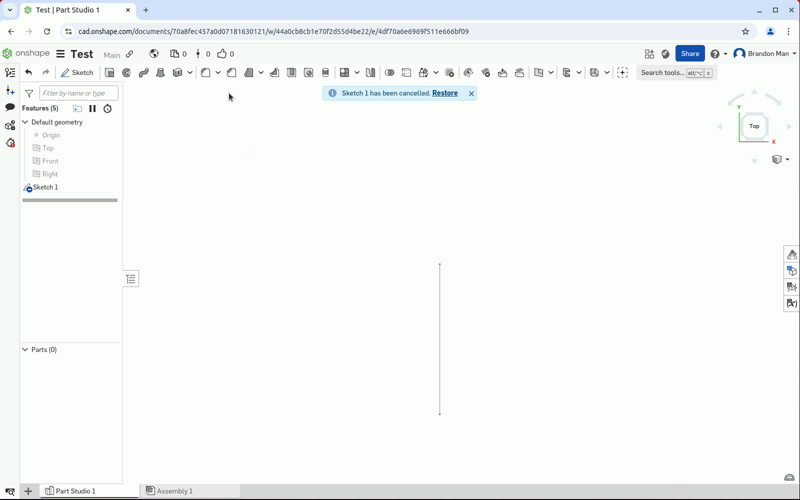
key(shift+h)
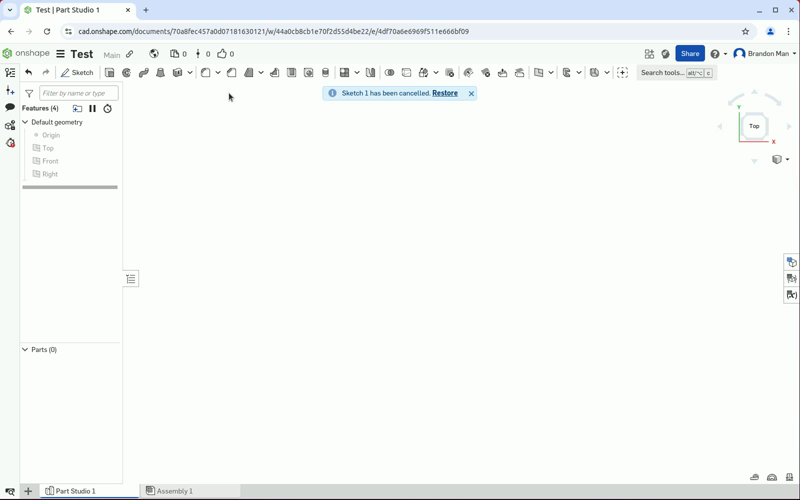
mouse_move(73, 352)
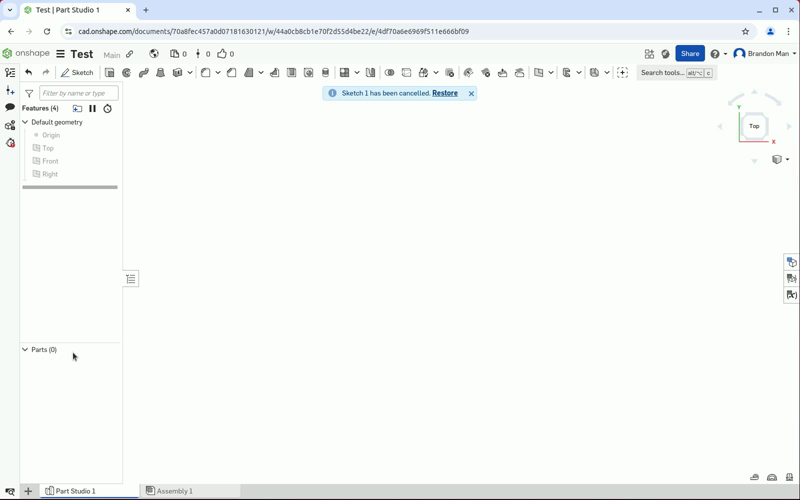
key(y)
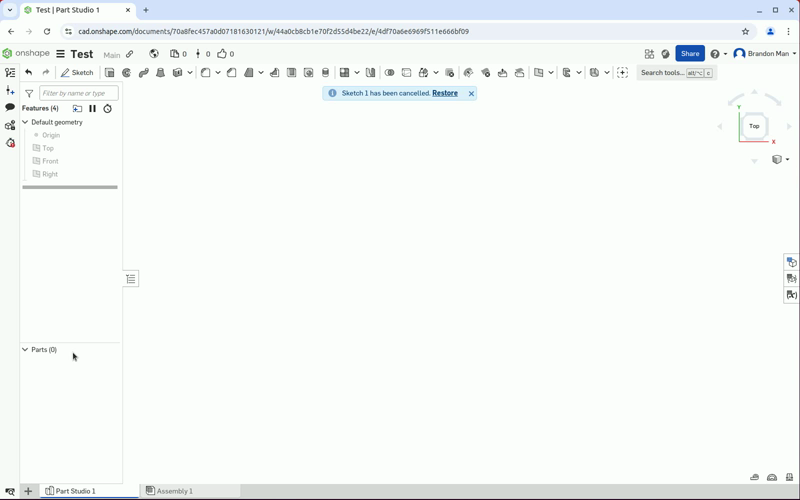
key(shift+p)
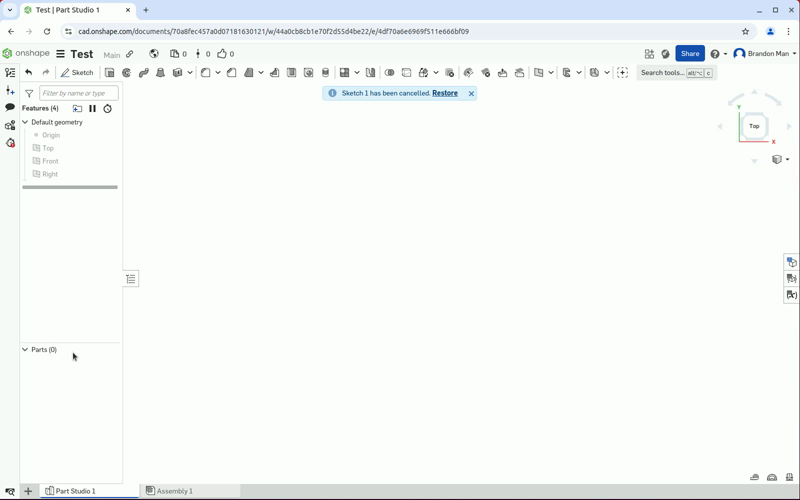
key(space)
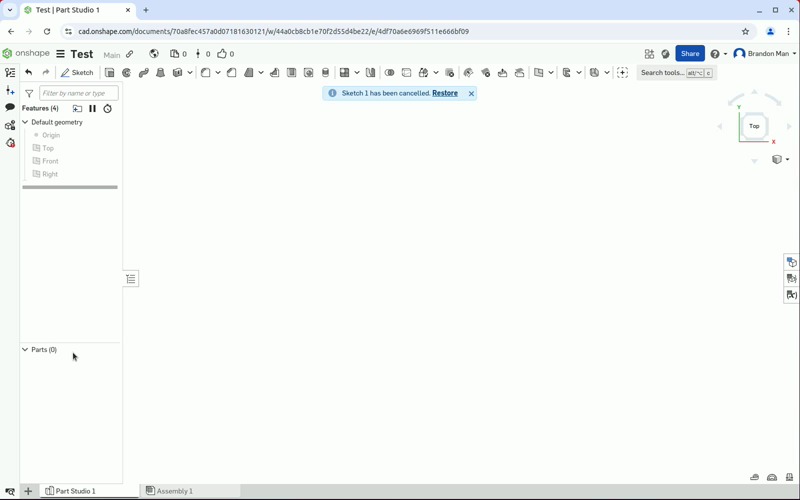
key_down(shift)
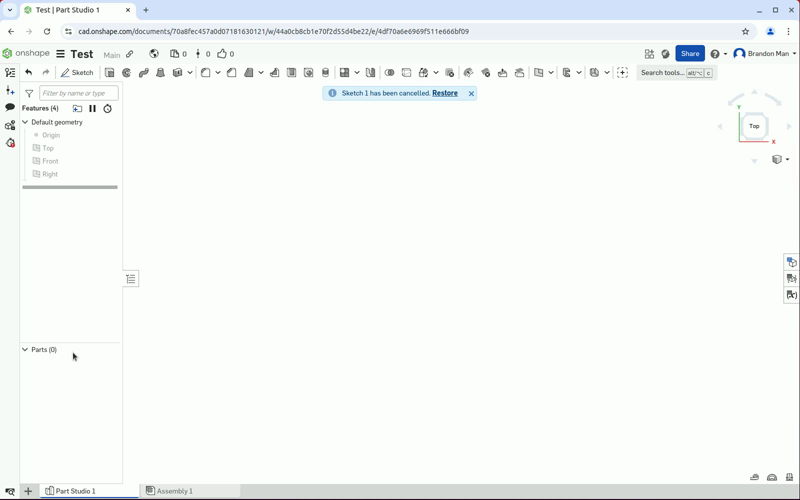
key(up)
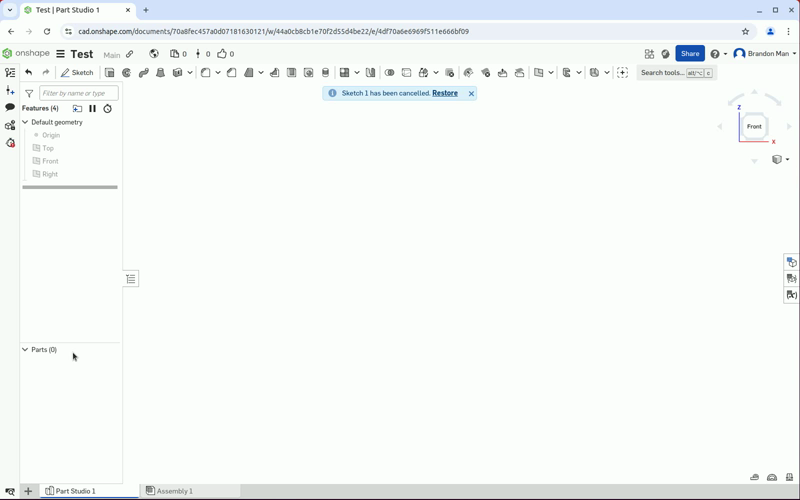
key_up(shift)
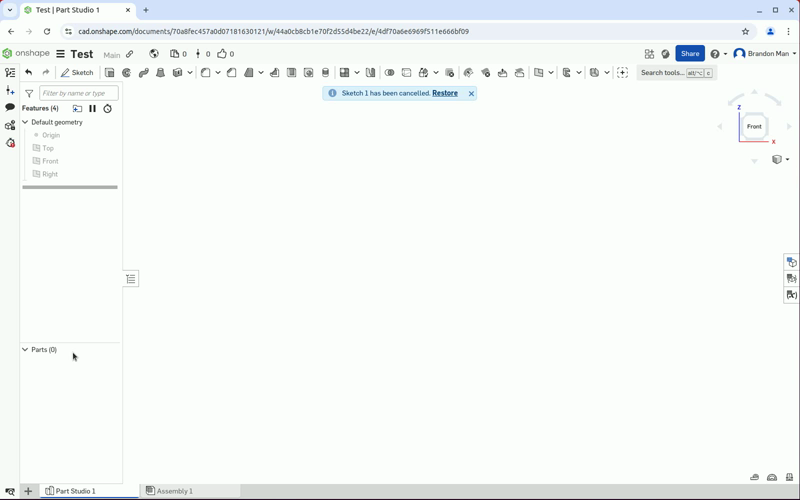
mouse_move(73, 352)
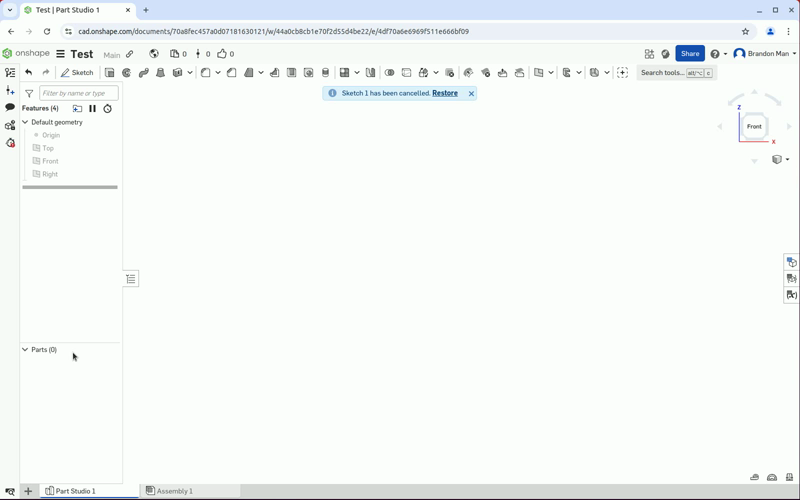
key(shift+y)
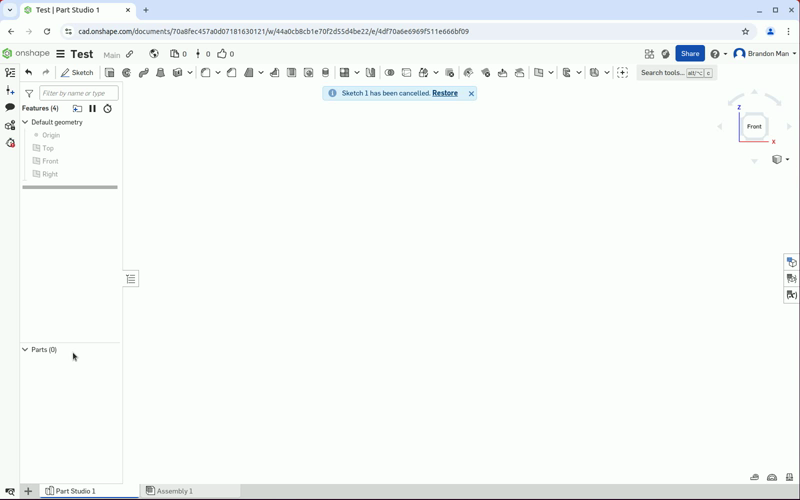
key(shift+s)
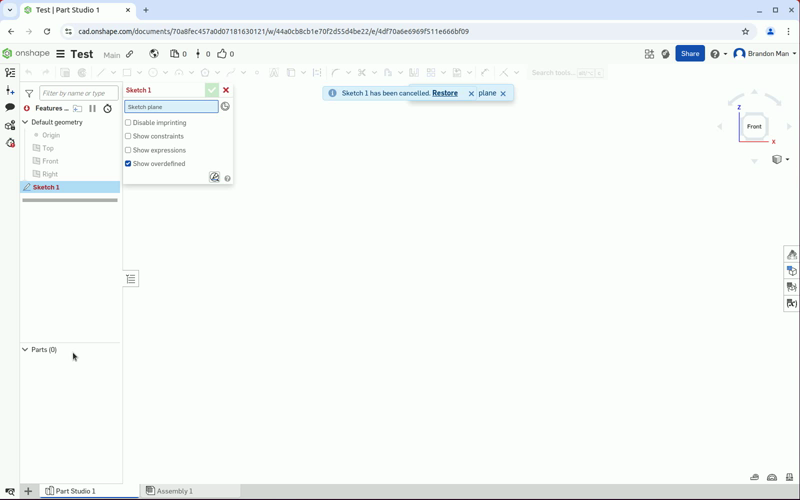
mouse_move(73, 163)
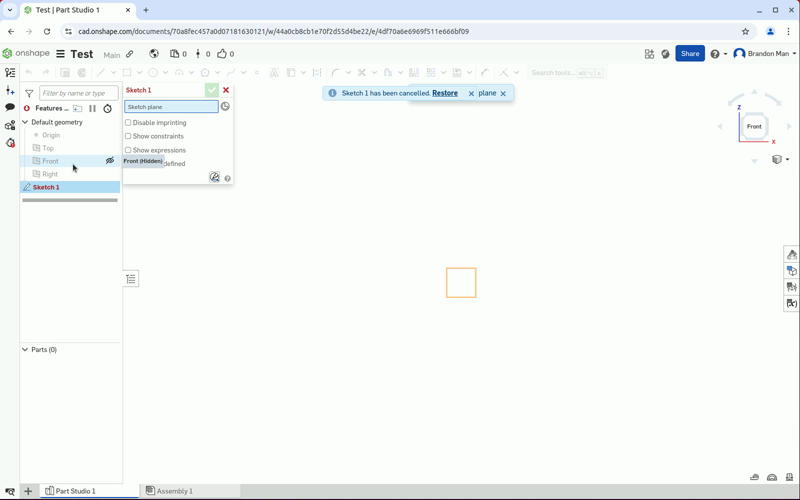
click(73, 163)
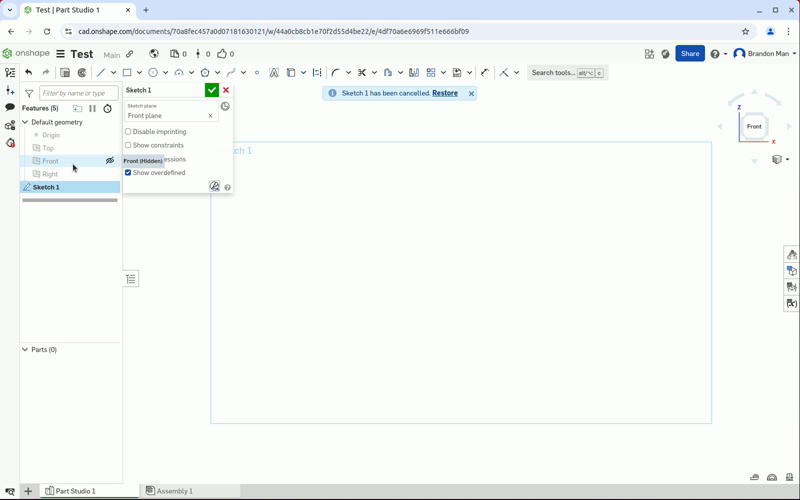
mouse_move(73, 352)
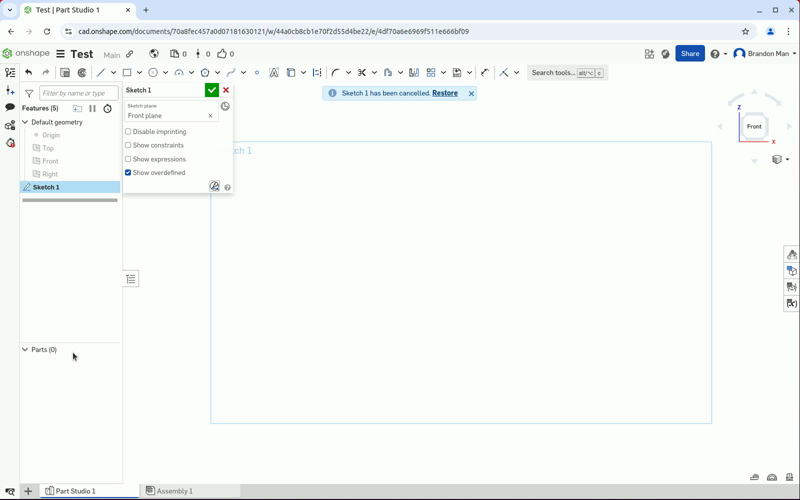
key(y)
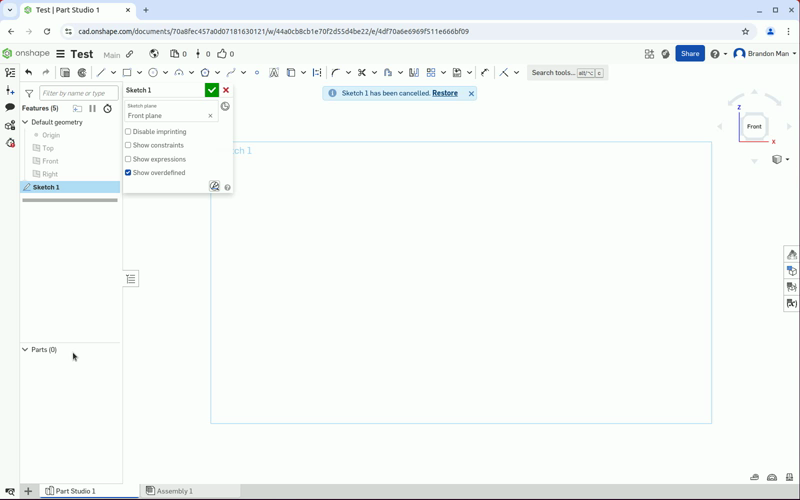
key(l)
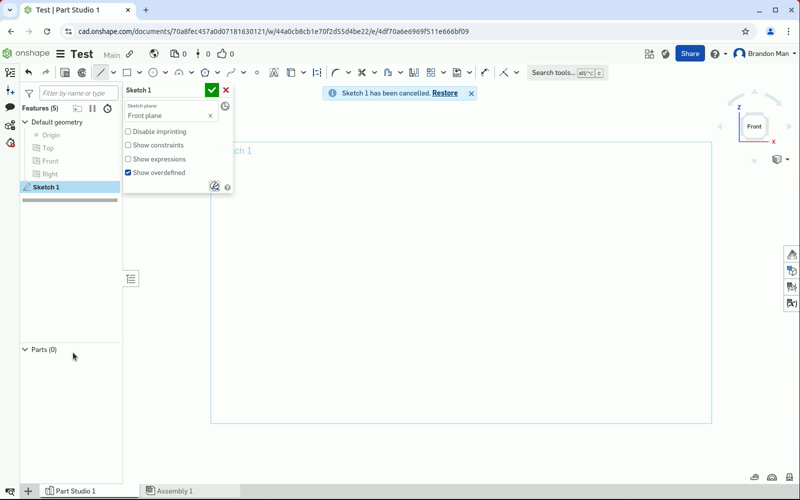
key_down(shift)
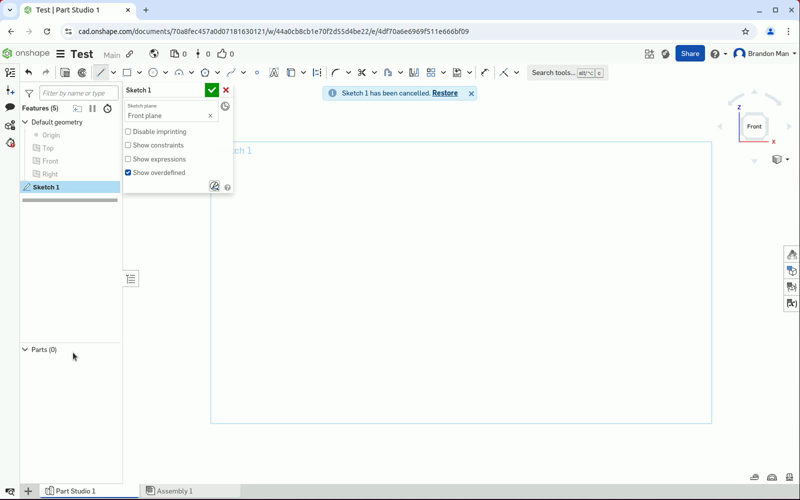
mouse_move(396, 327)
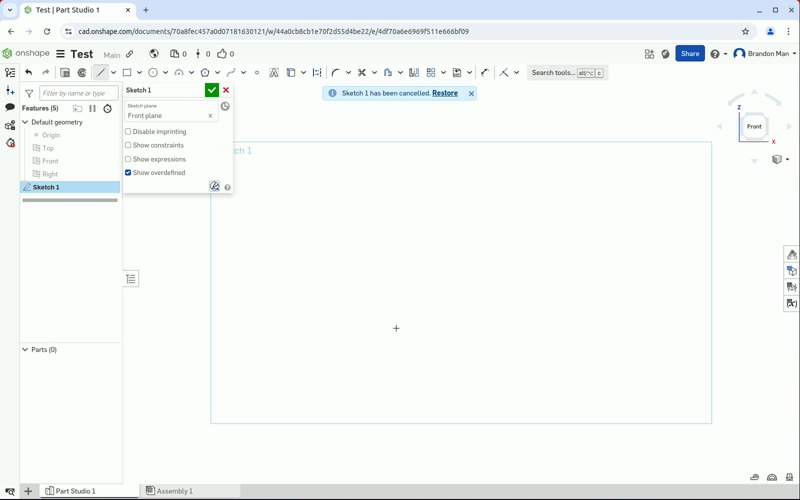
click(396, 327)
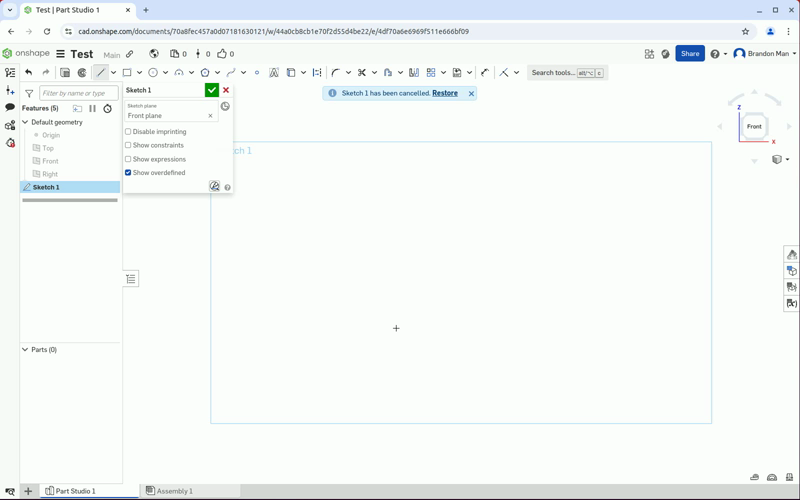
key_up(shift)
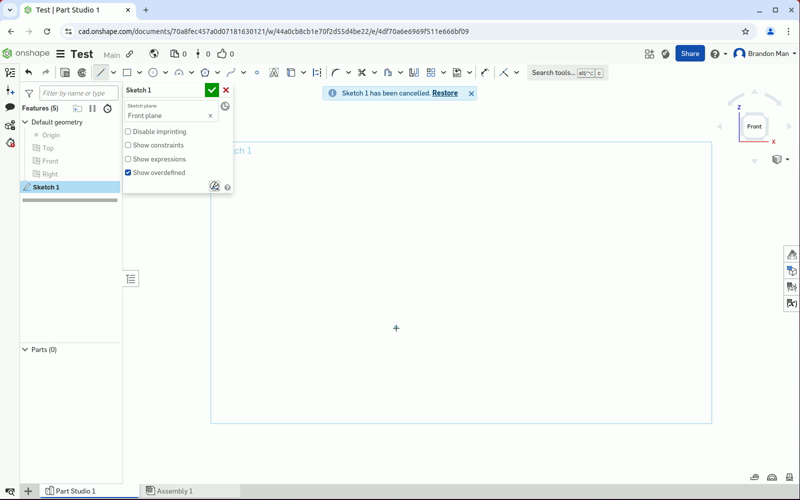
key_down(shift)
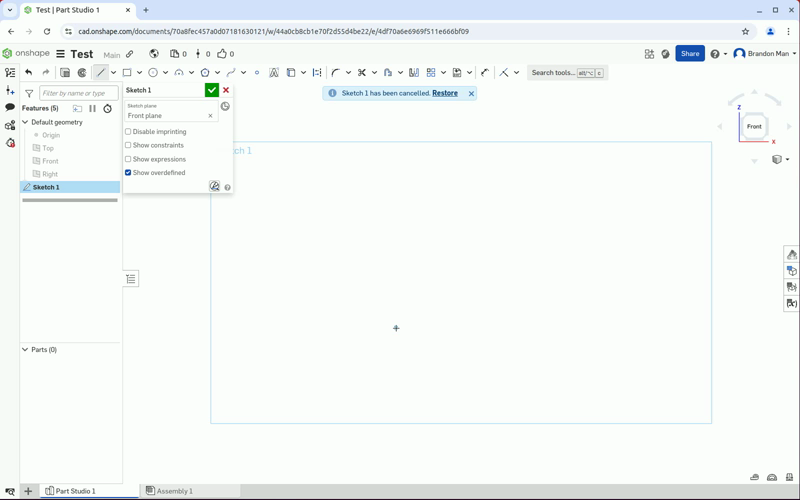
mouse_move(546, 327)
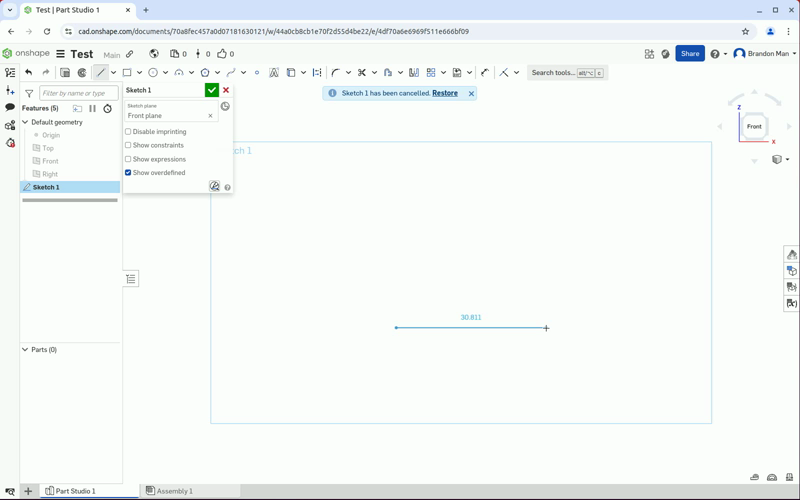
click(546, 327)
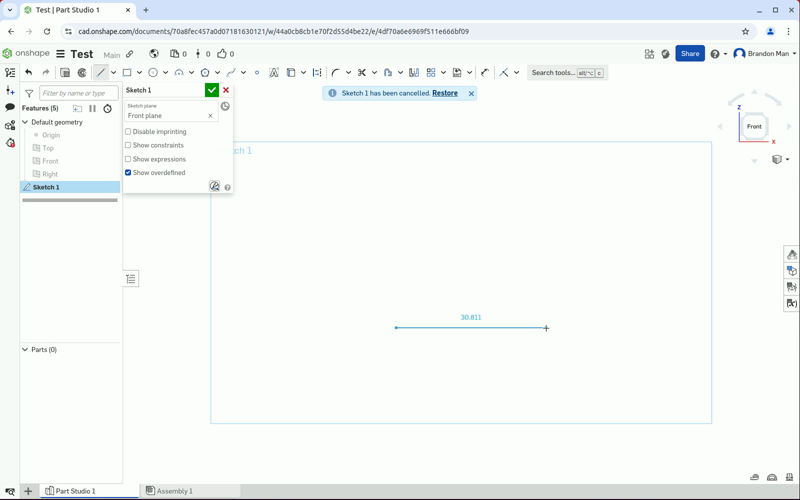
key_up(shift)
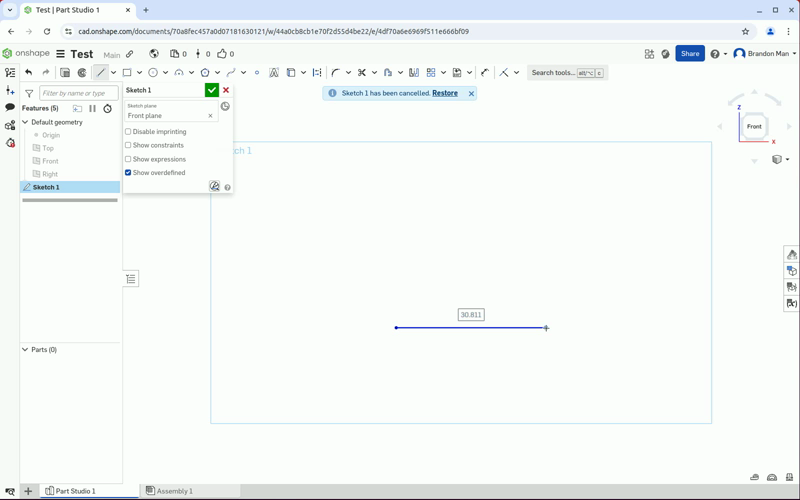
key_down(shift)
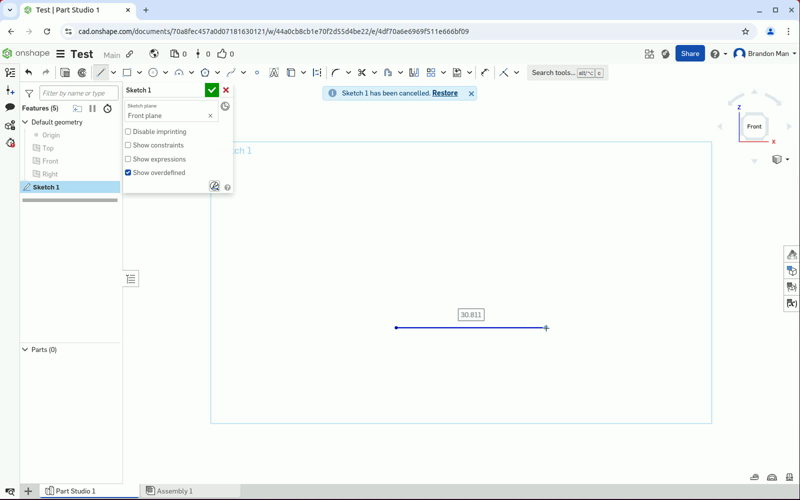
mouse_move(546, 234)
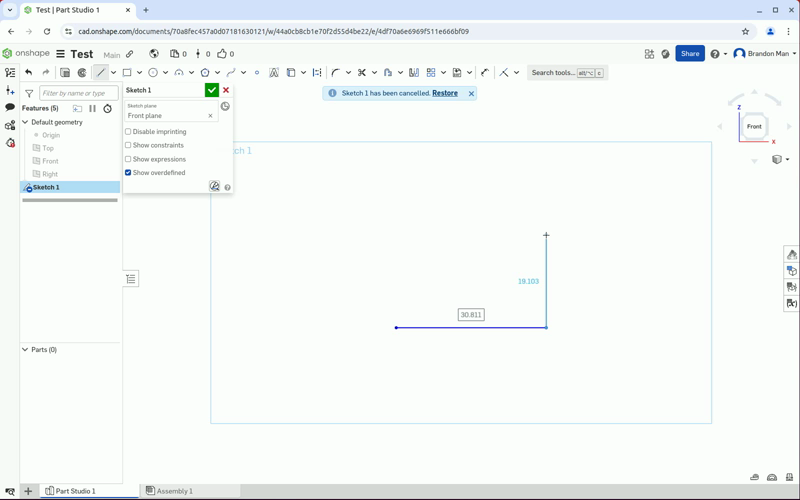
click(546, 234)
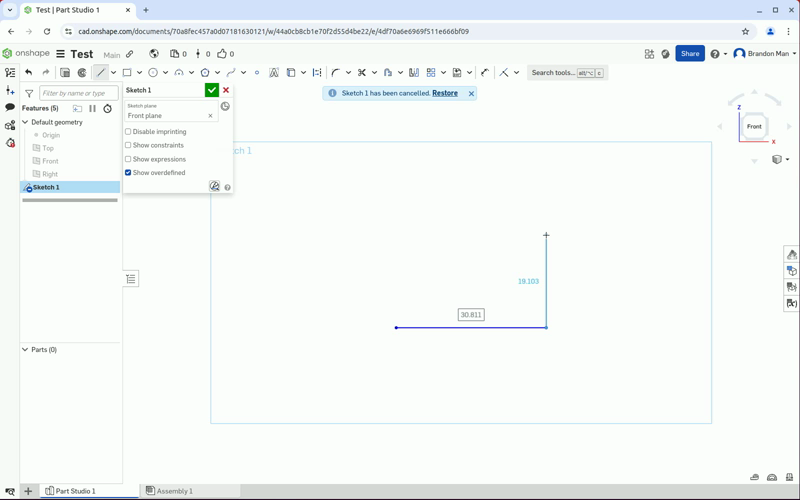
key_up(shift)
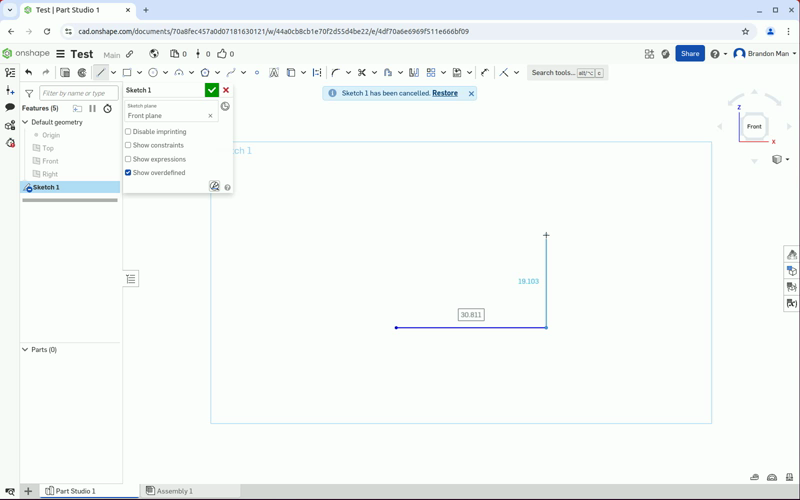
key_down(shift)
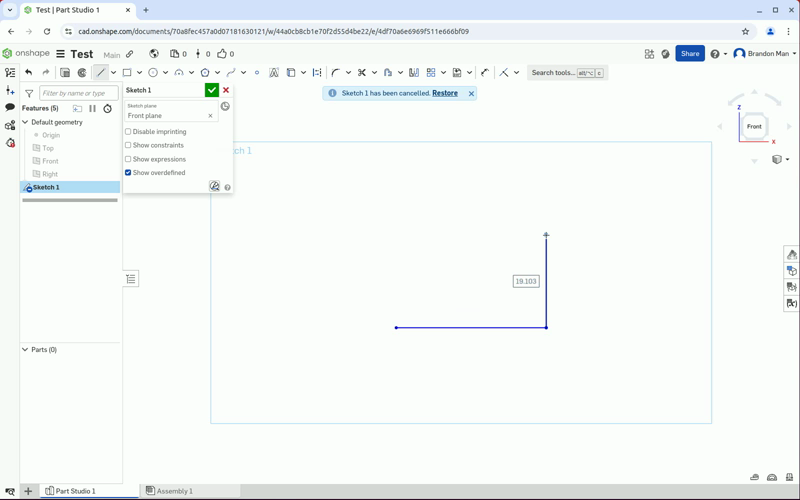
mouse_move(396, 234)
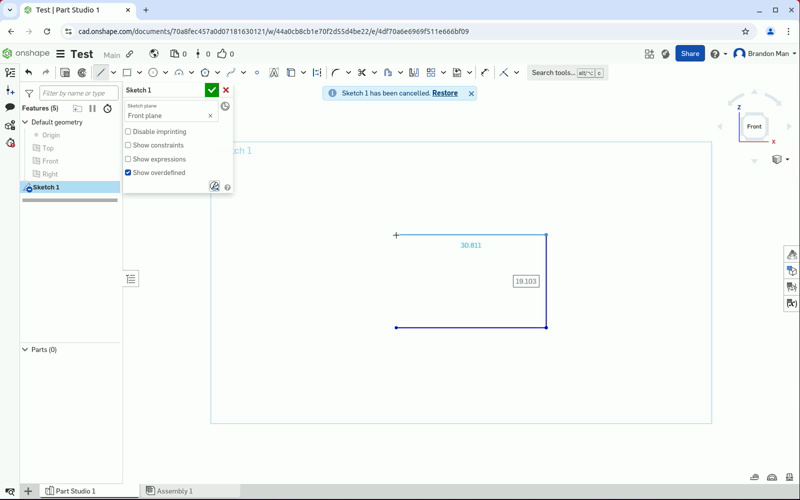
click(396, 234)
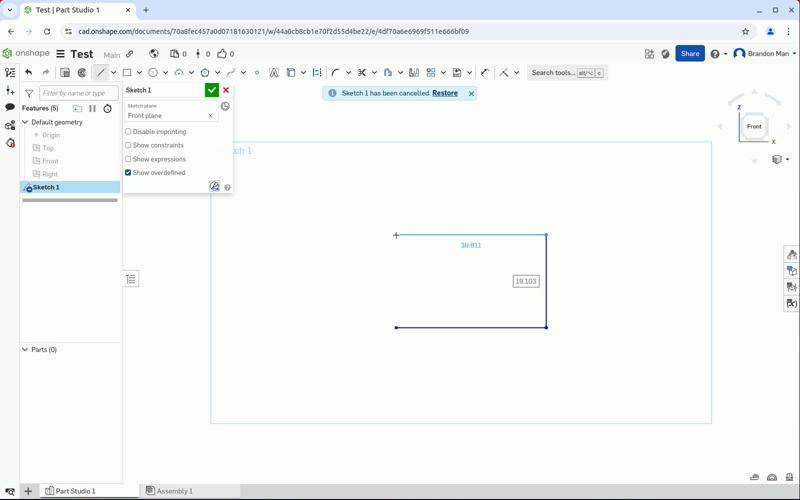
key_up(shift)
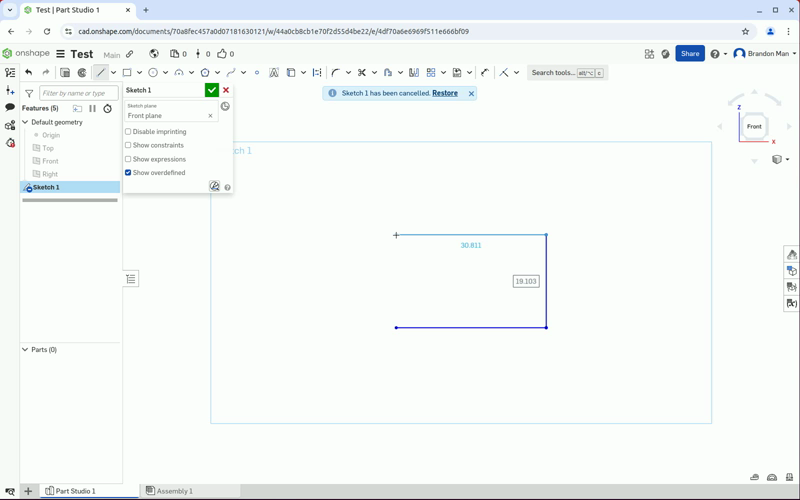
key_down(shift)
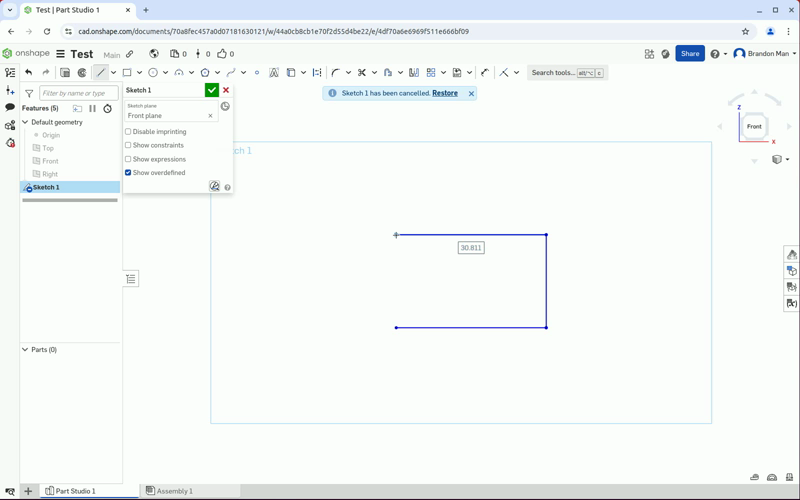
mouse_move(396, 327)
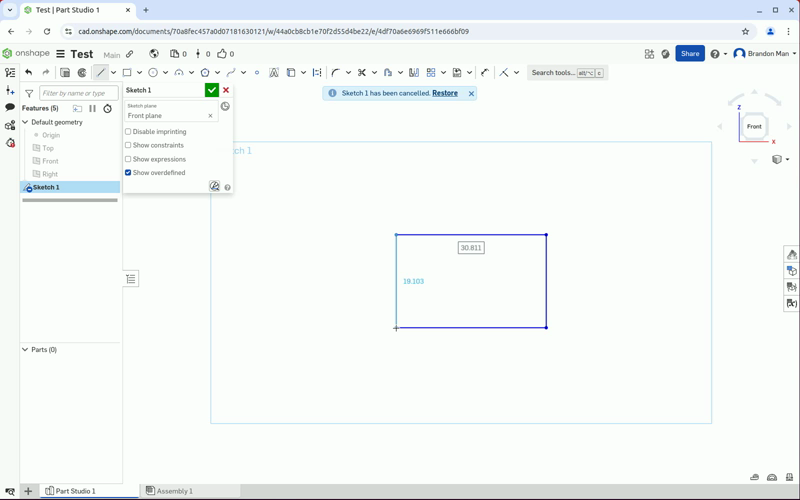
key_up(shift)
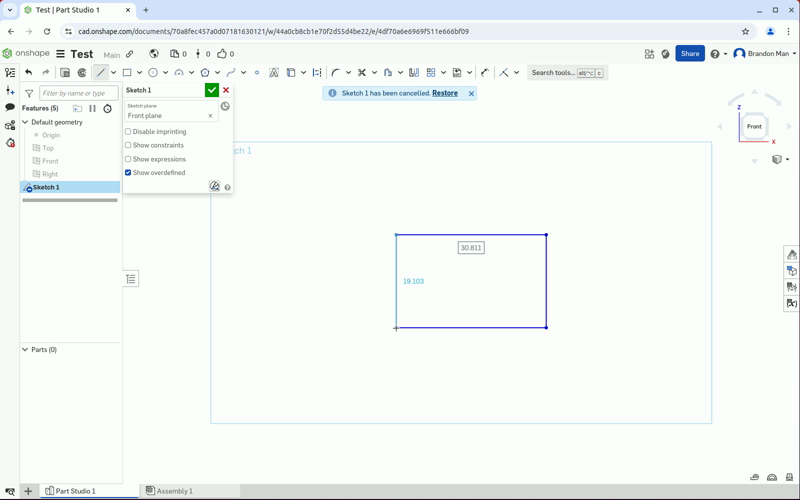
click(396, 327)
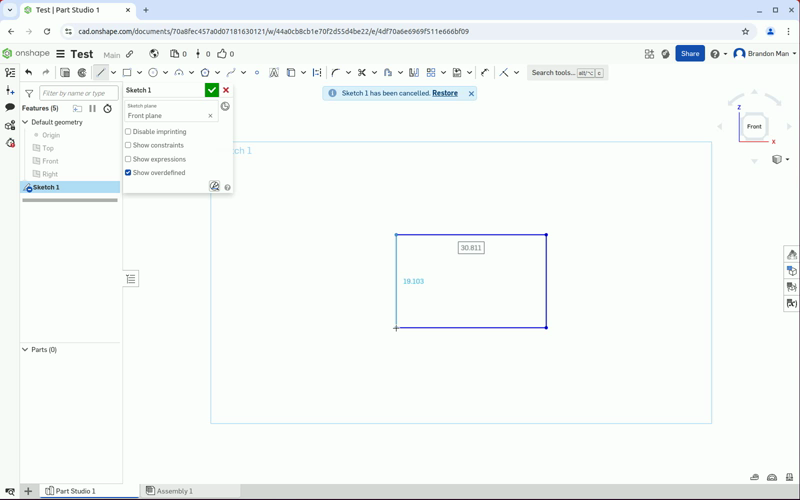
key(esc)
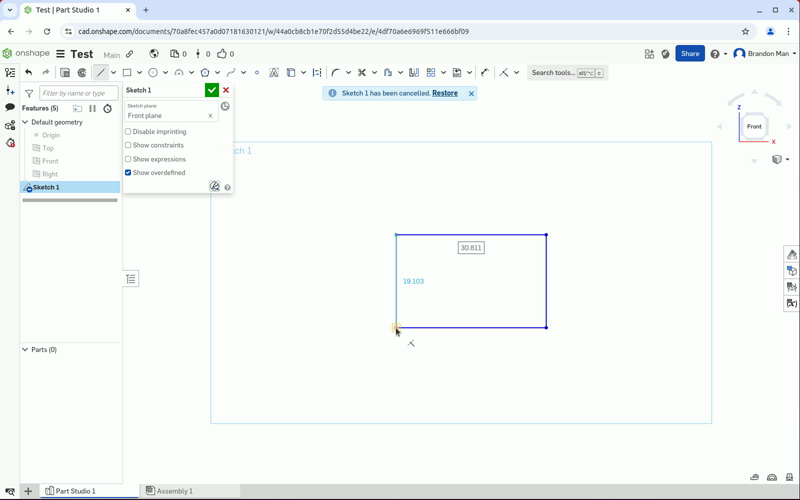
mouse_move(501, 262)
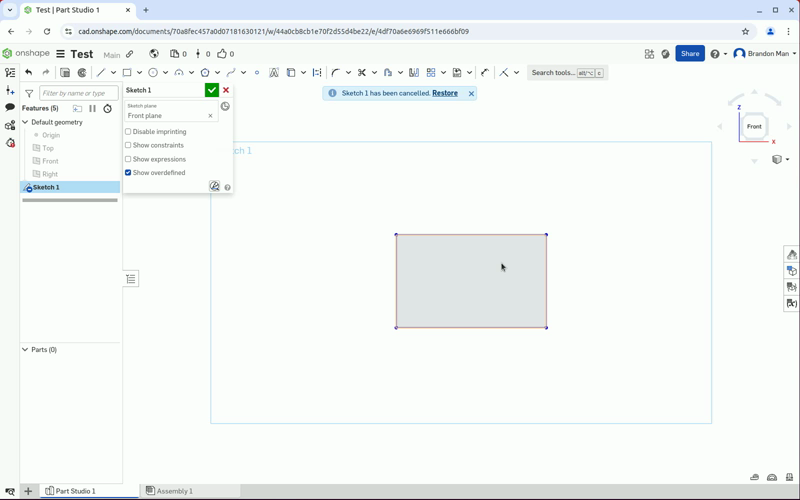
click(501, 262)
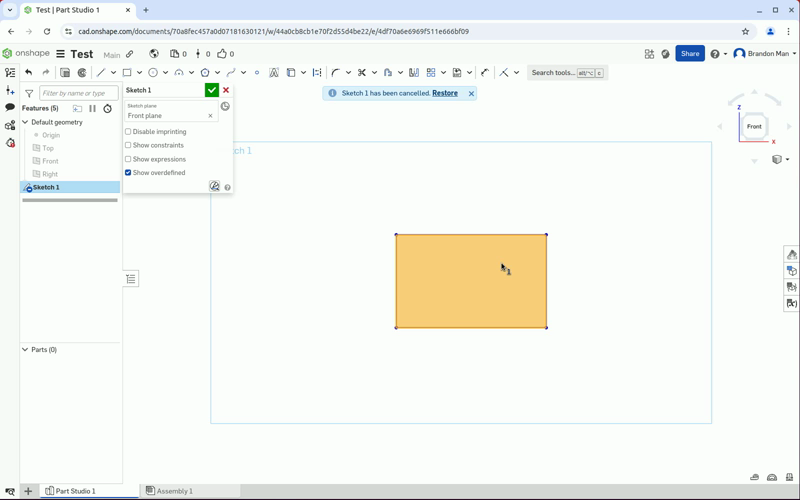
mouse_move(73, 352)
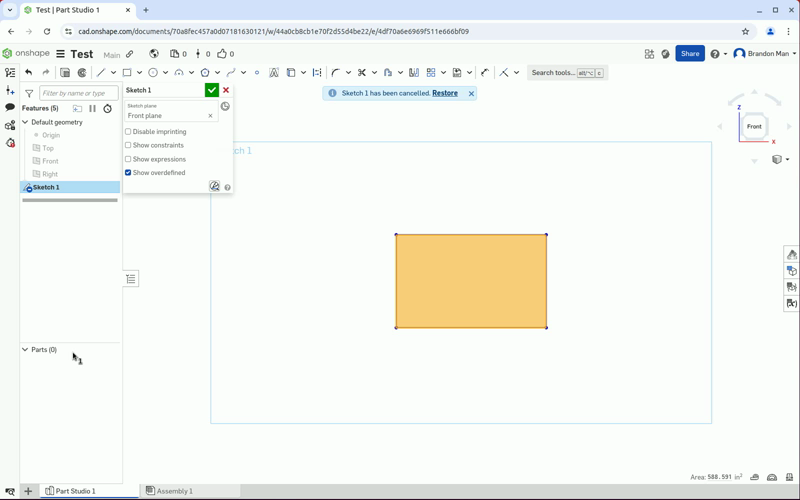
key(shift+y)
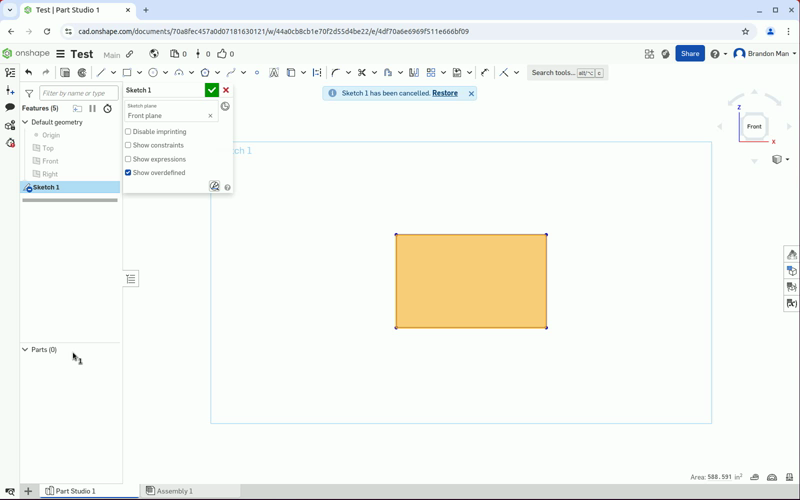
key(shift+e)
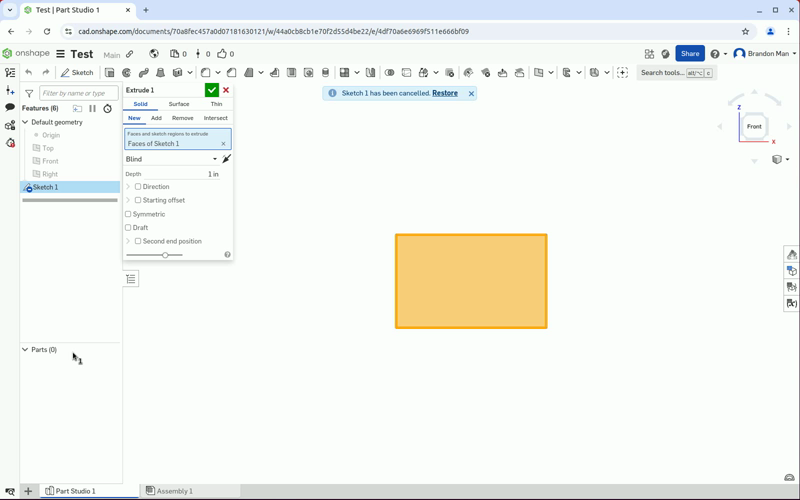
mouse_move(143, 106)
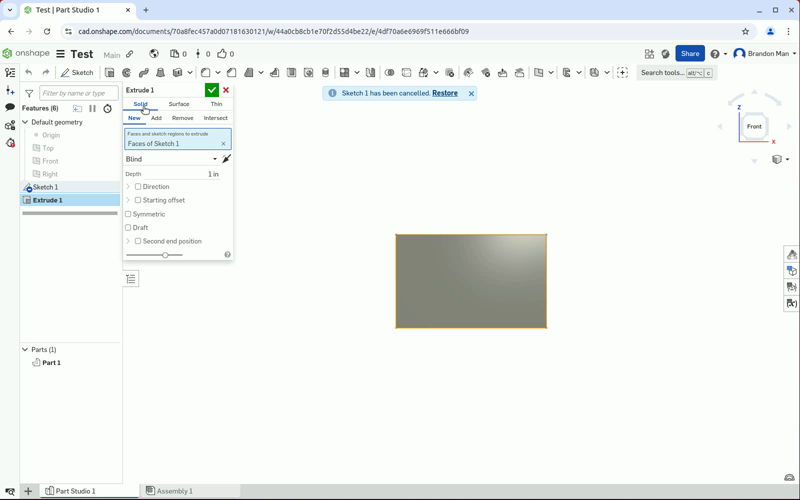
click(143, 106)
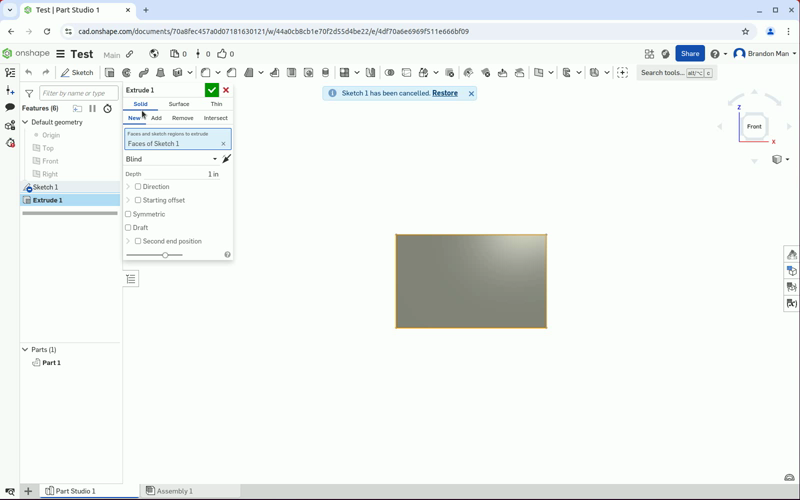
mouse_move(137, 120)
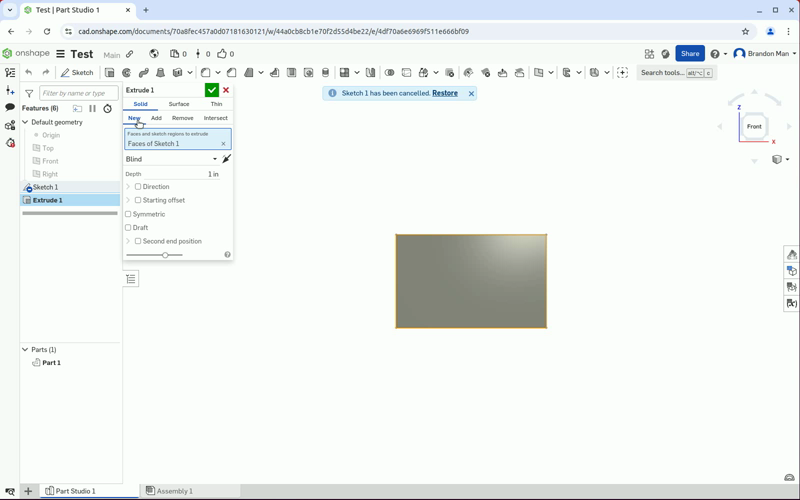
click(137, 120)
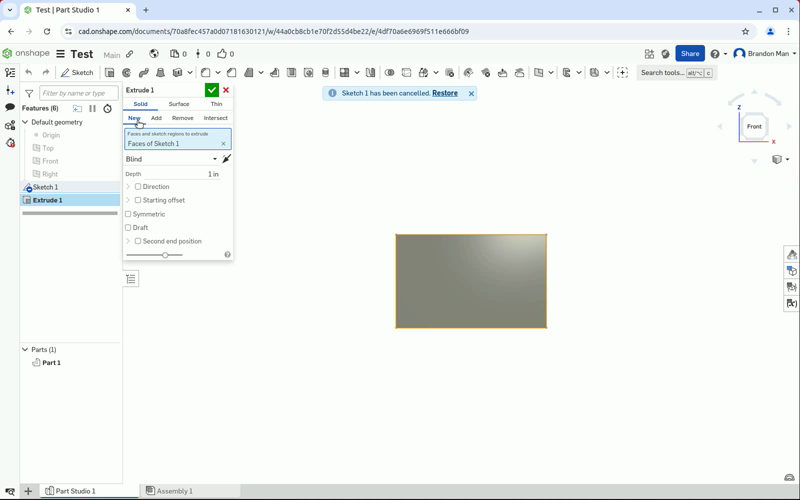
key(tab, 4)
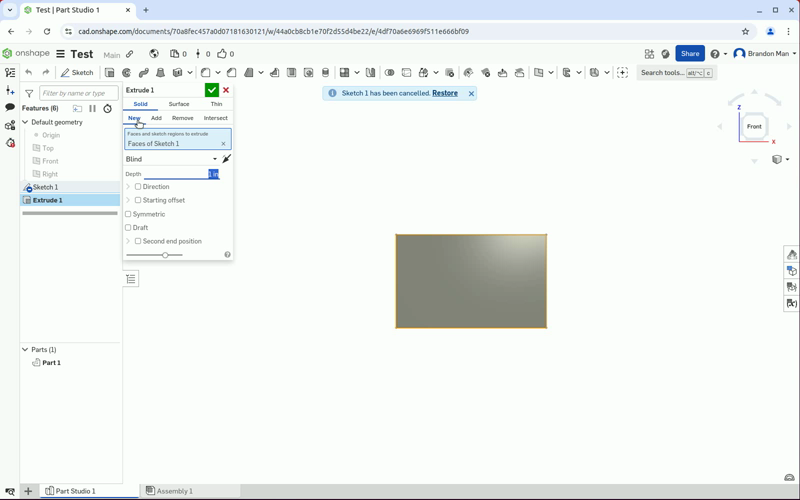
text(23.108)
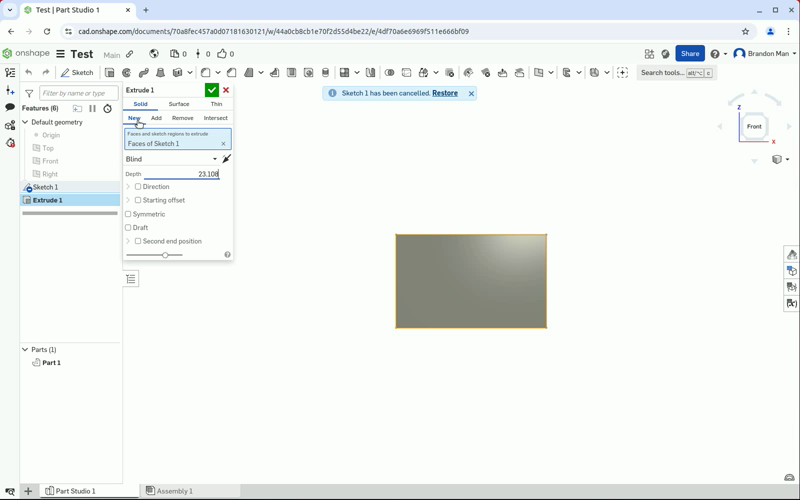
key(enter)
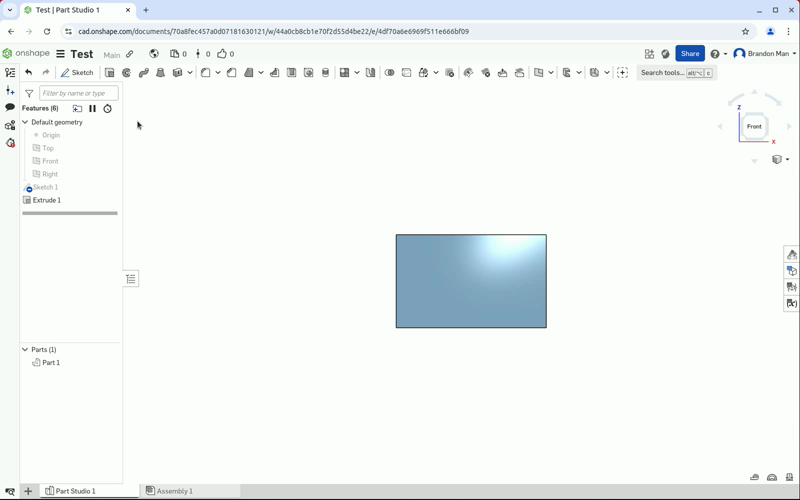
key(shift+h)
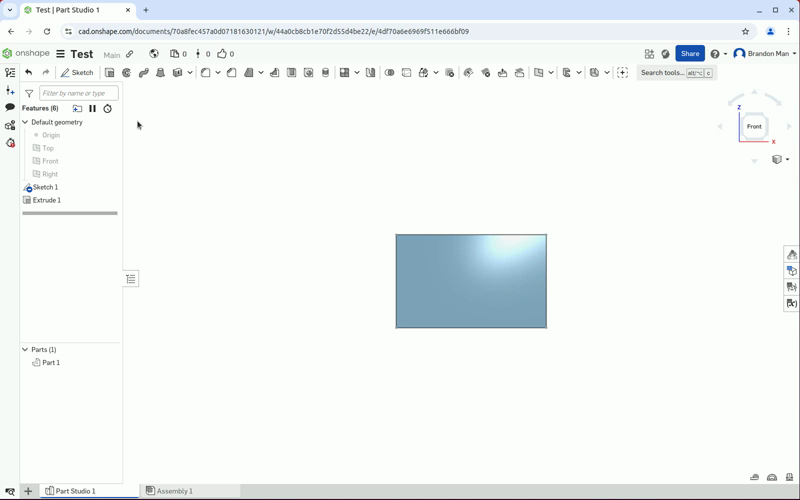
key(shift+h)
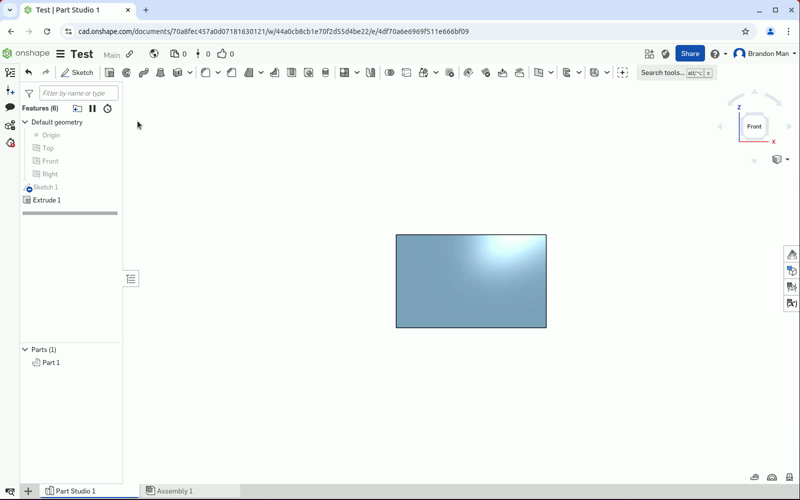
mouse_move(73, 189)
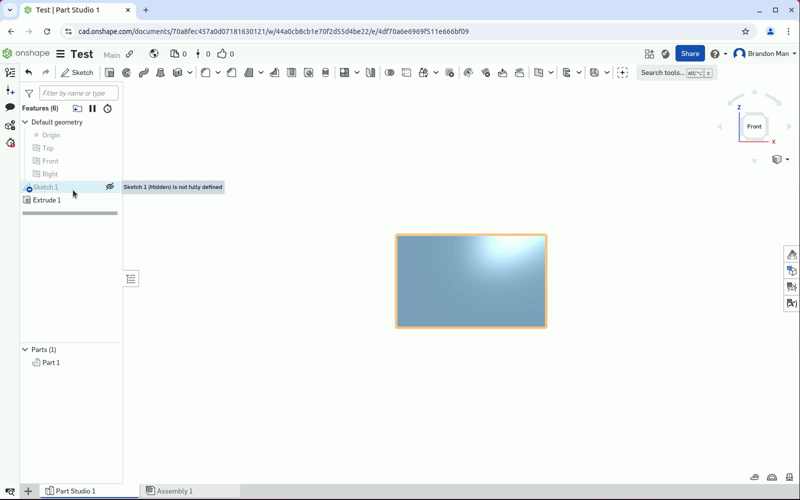
click(73, 189)
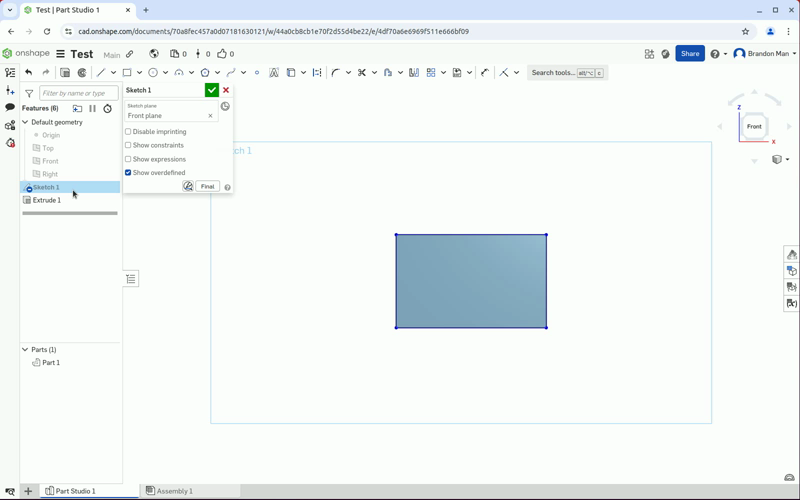
mouse_move(229, 92)
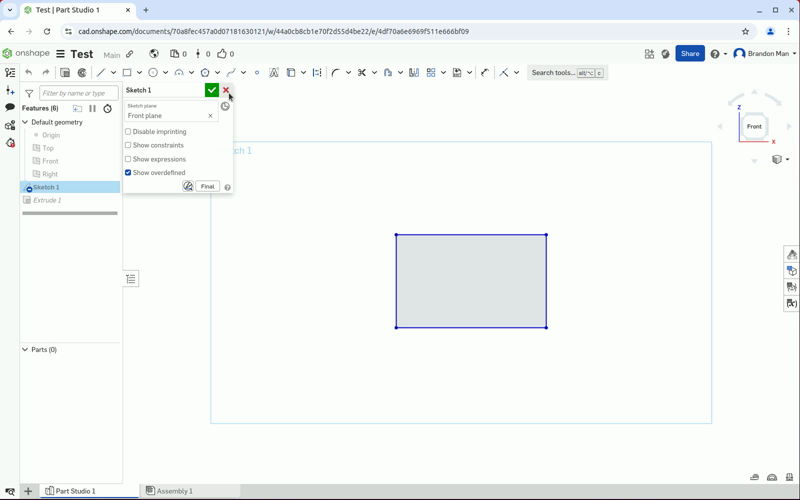
click(229, 92)
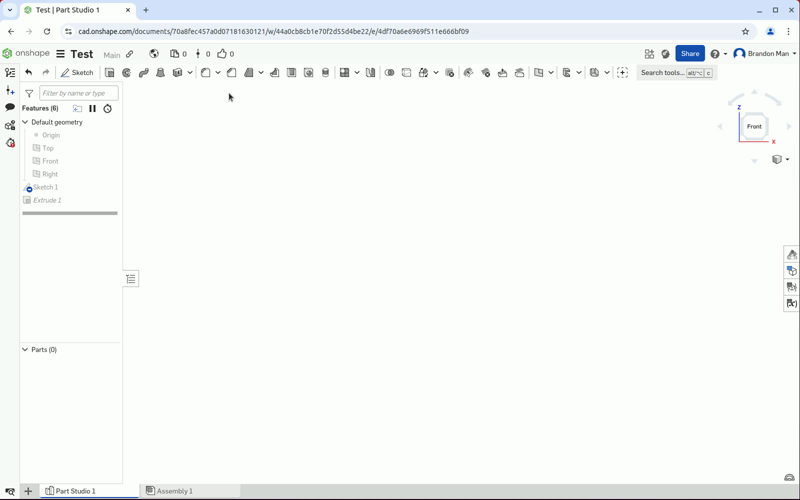
mouse_move(73, 352)
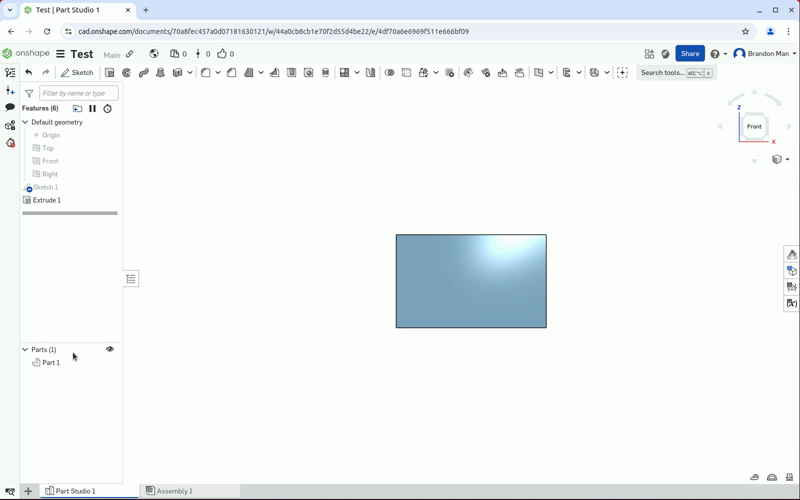
key(y)
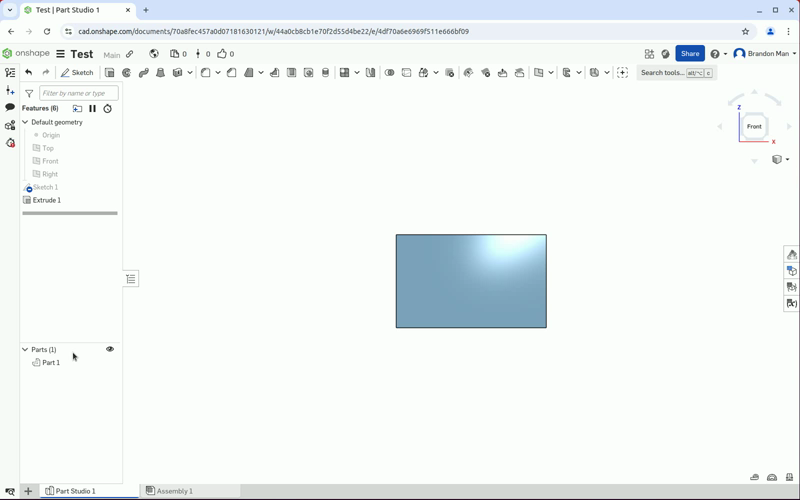
key(shift+p)
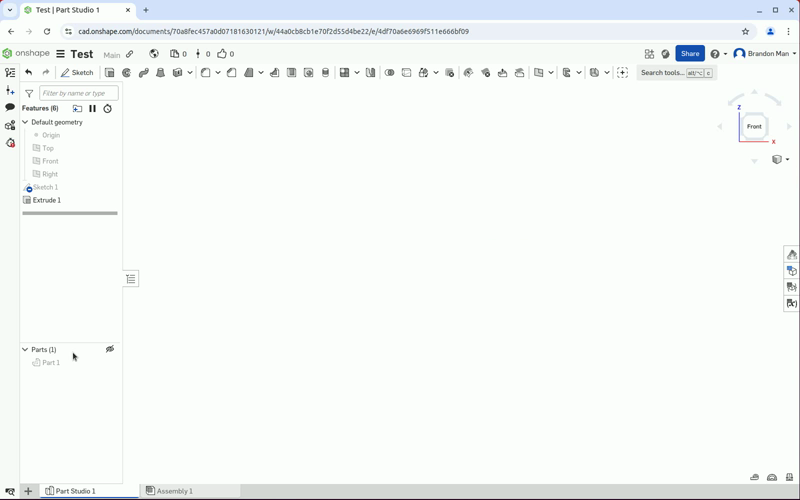
key(space)
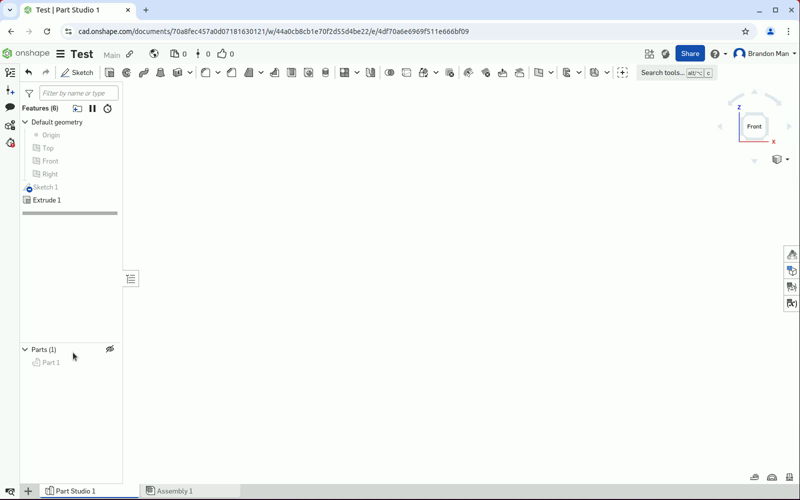
key_down(shift)
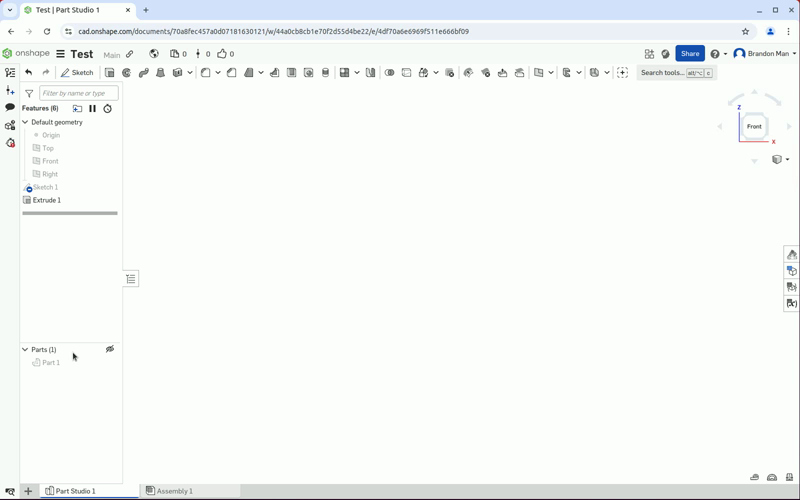
key(down)
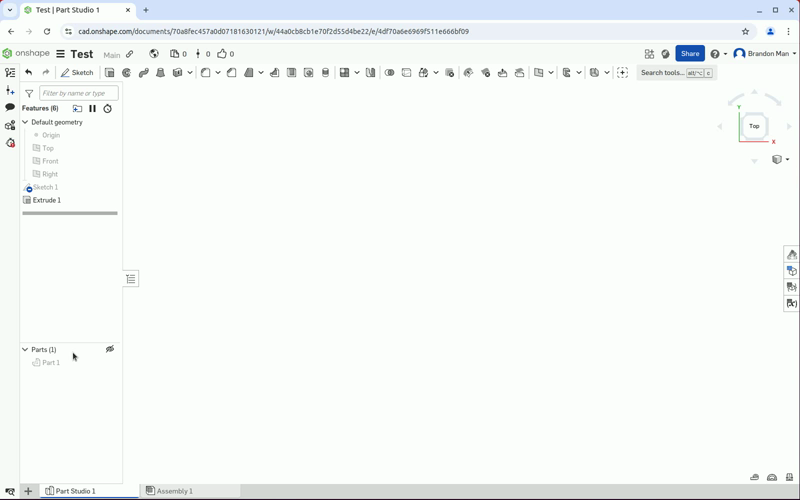
key_up(shift)
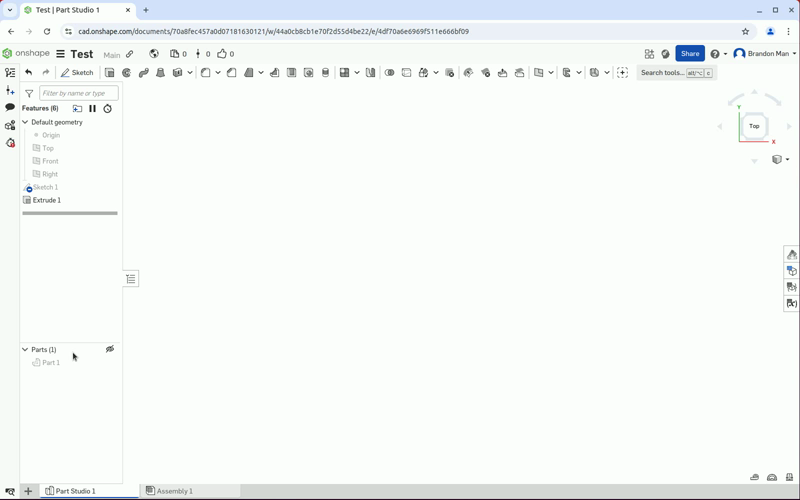
mouse_move(73, 352)
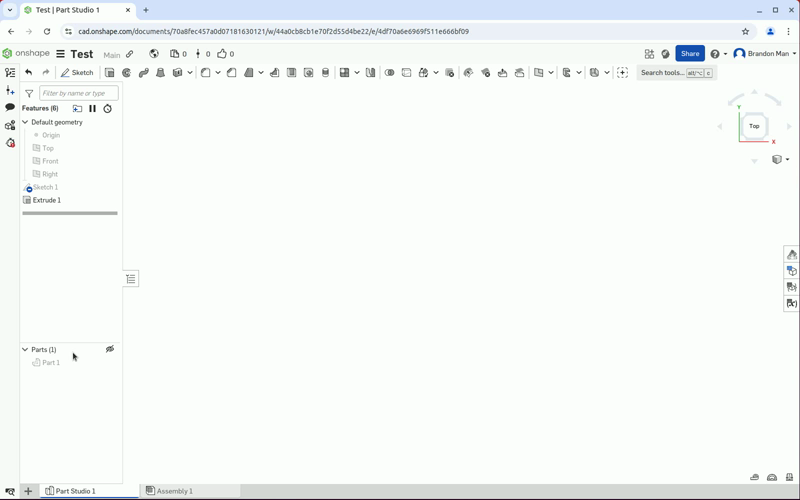
key(shift+y)
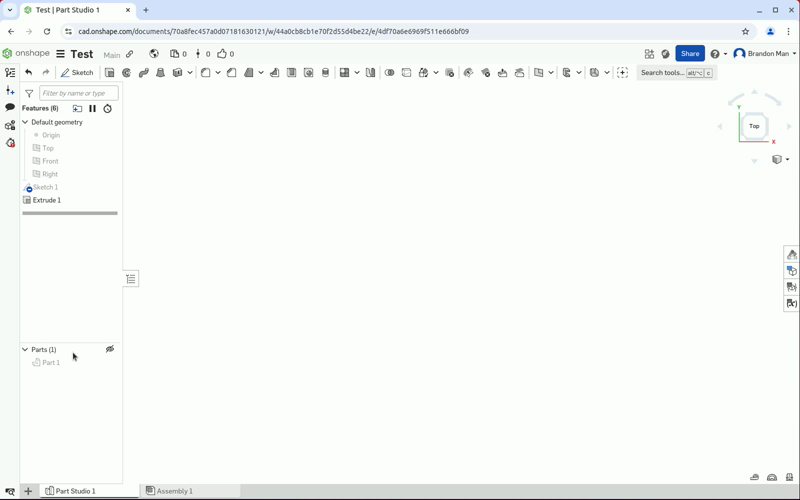
key(shift+s)
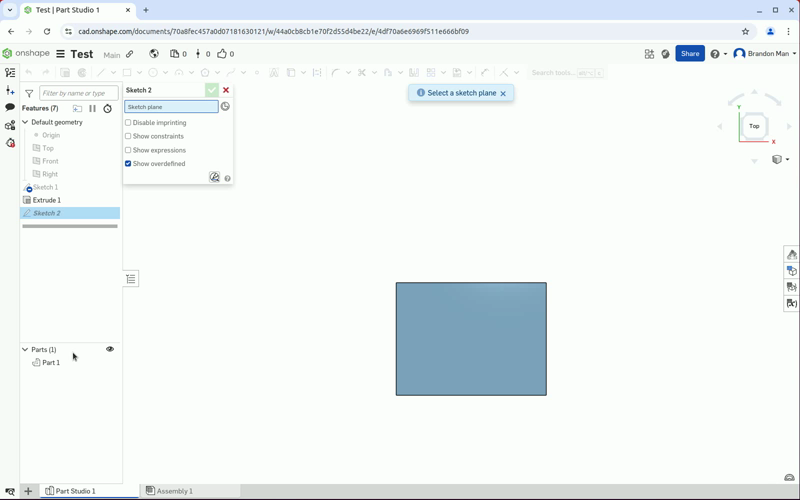
mouse_move(73, 150)
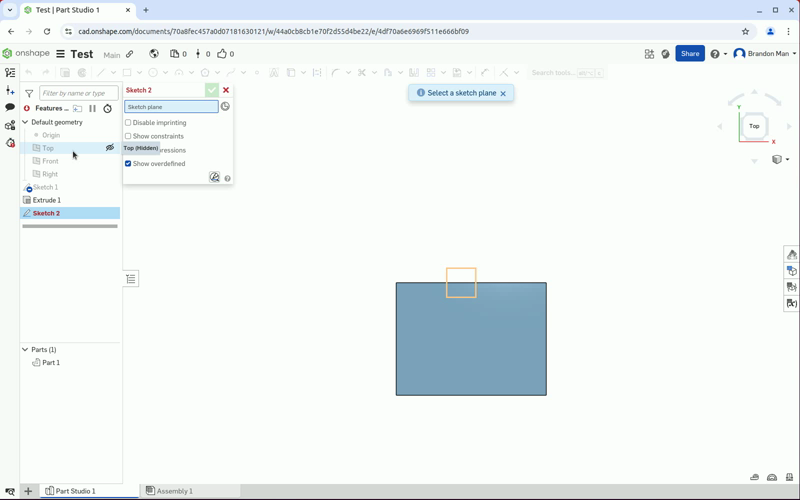
click(73, 150)
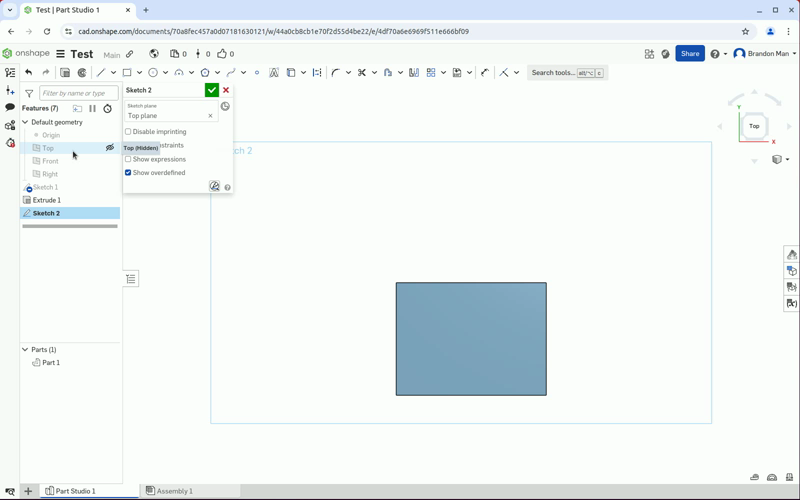
mouse_move(73, 352)
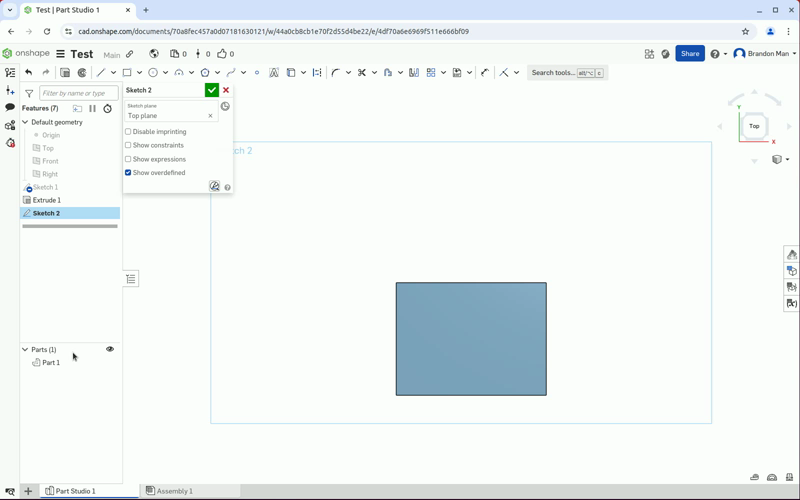
key(y)
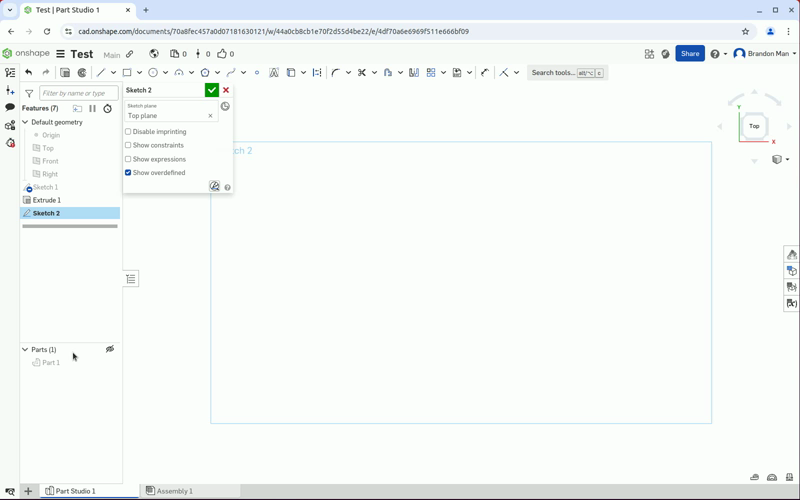
key(c)
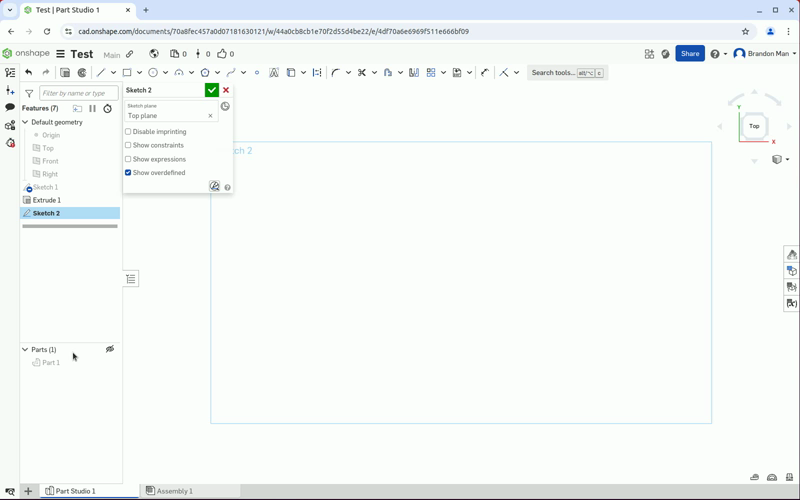
key_down(shift)
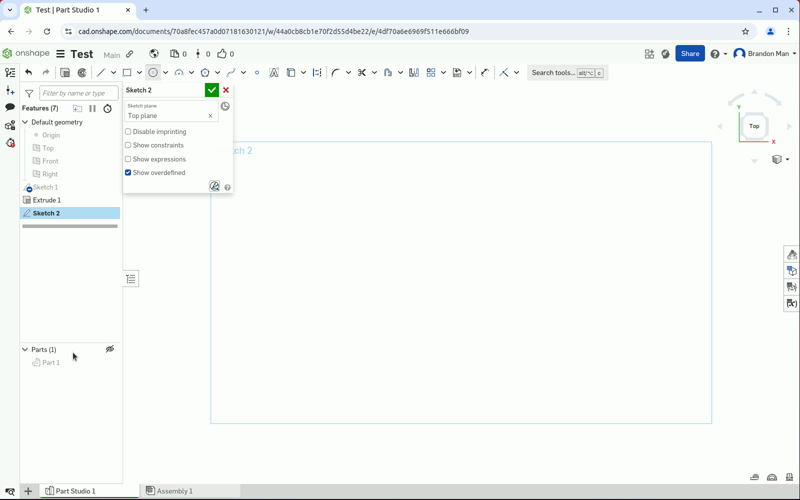
mouse_move(517, 339)
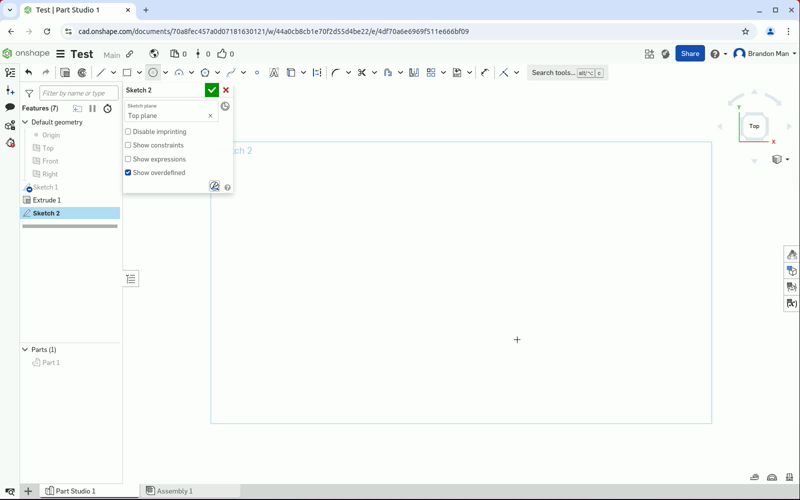
click(517, 339)
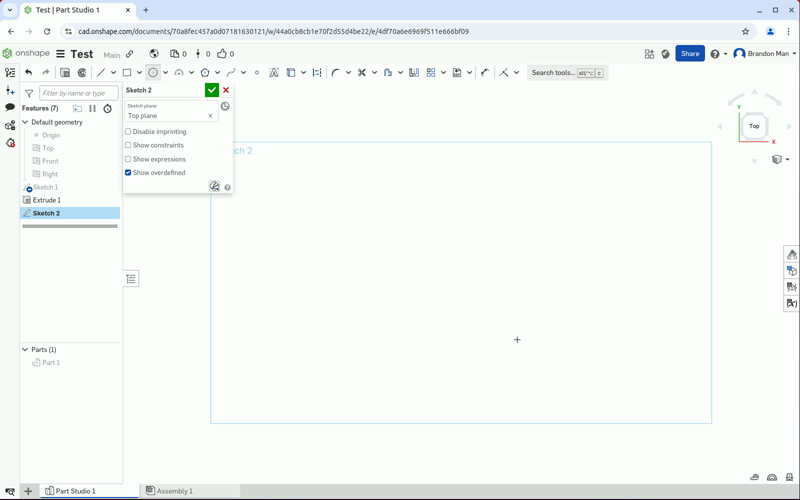
key_up(shift)
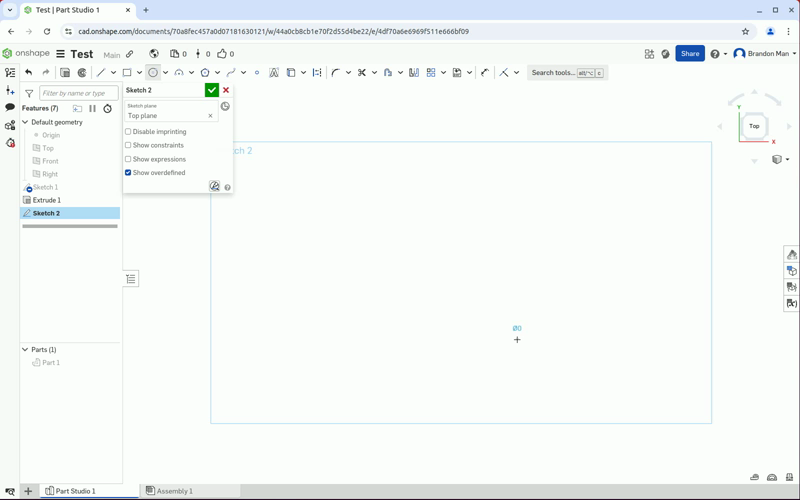
mouse_move(566, 339)
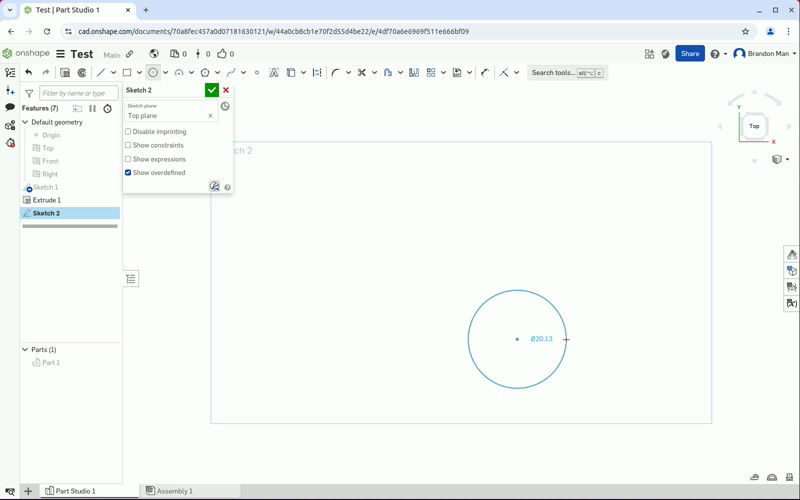
click(566, 339)
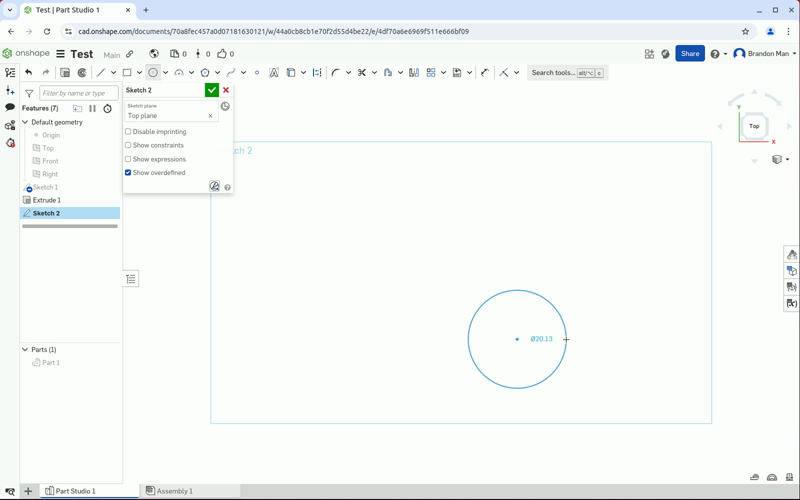
key(esc)
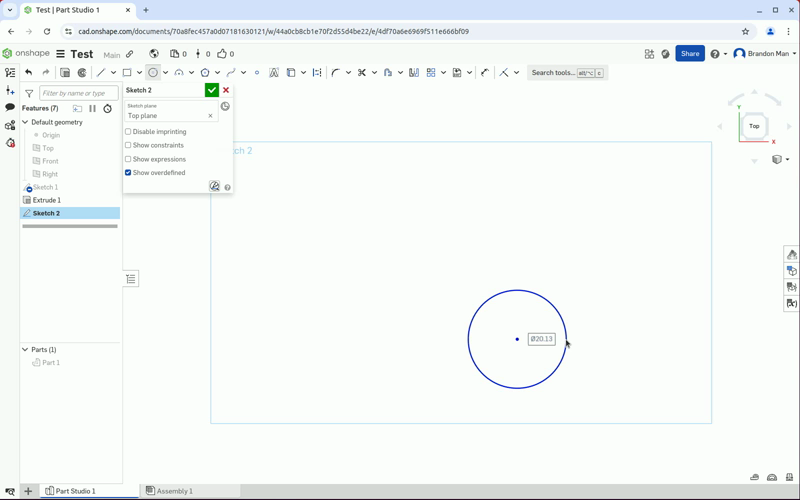
mouse_move(540, 370)
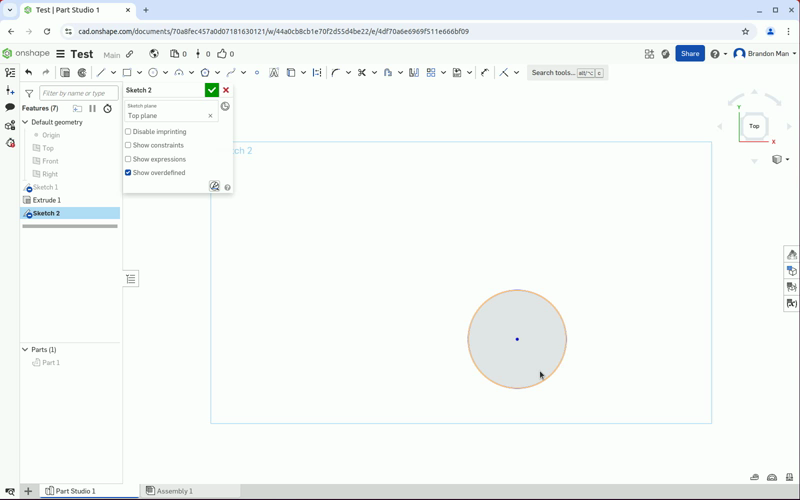
click(540, 370)
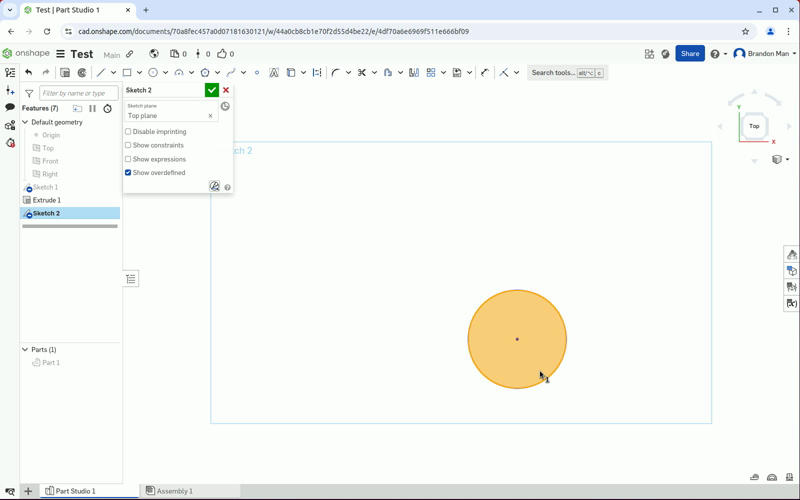
mouse_move(73, 352)
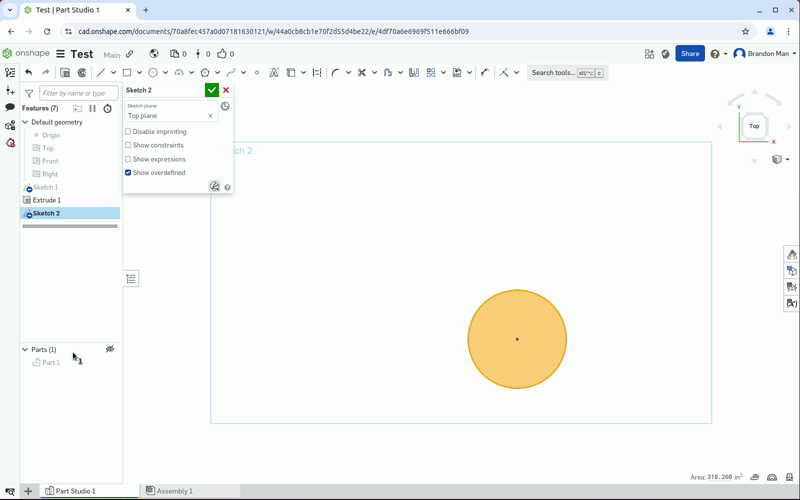
key(shift+y)
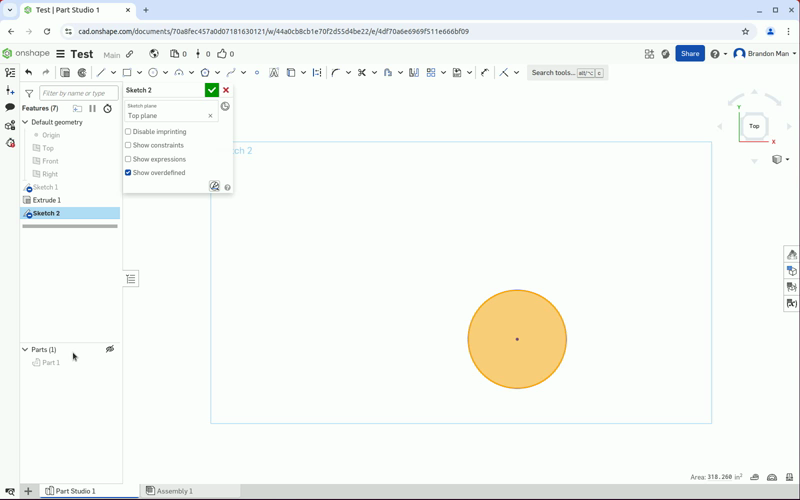
key(shift+e)
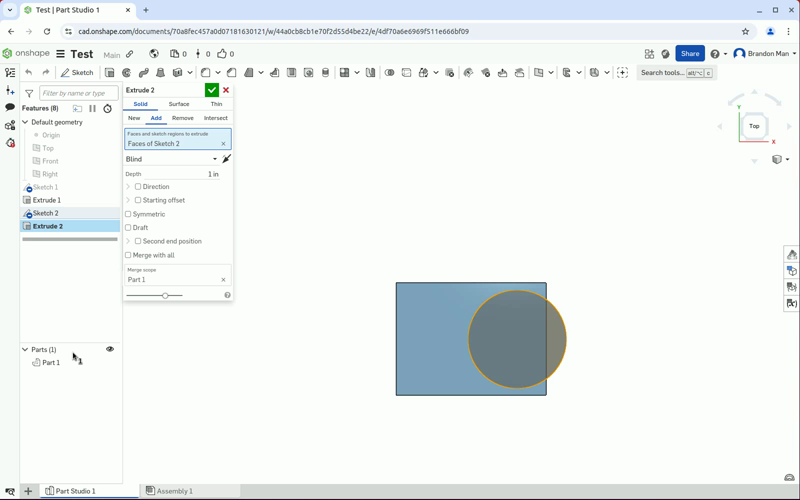
mouse_move(143, 106)
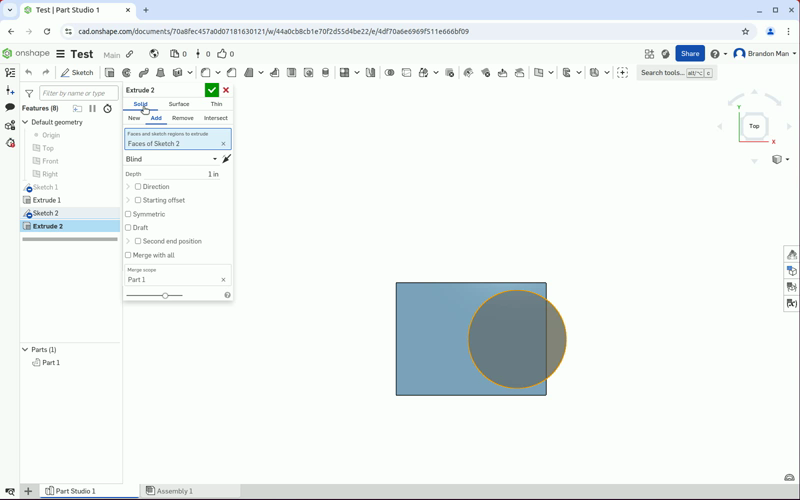
click(143, 106)
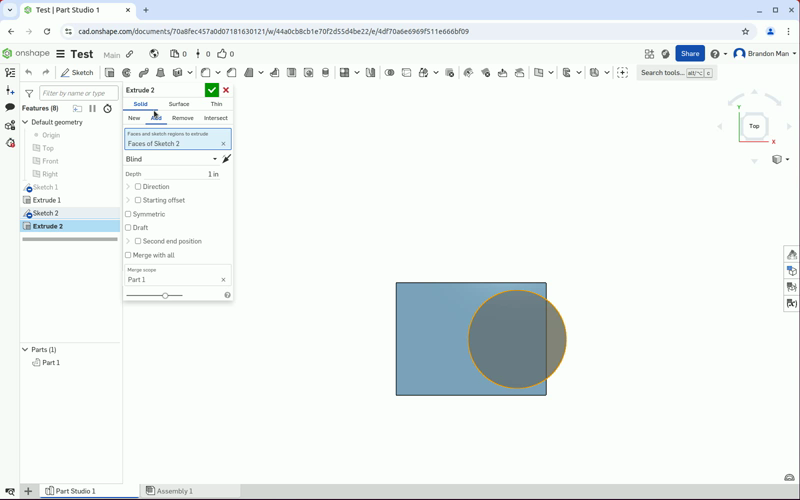
mouse_move(186, 120)
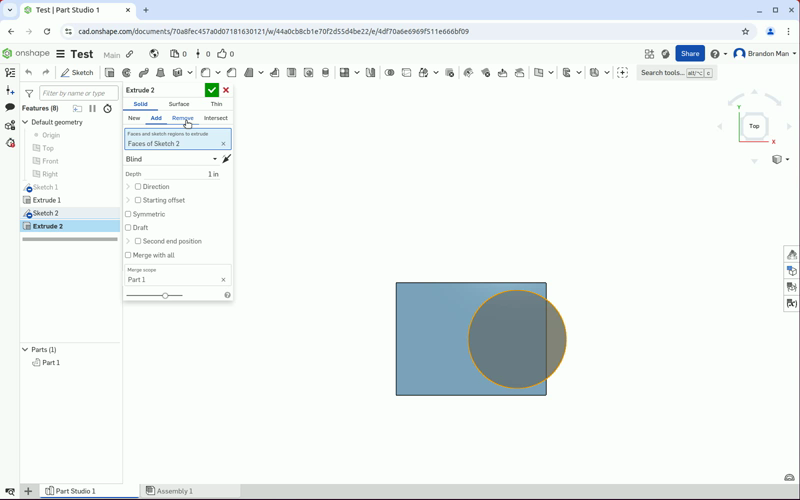
click(186, 120)
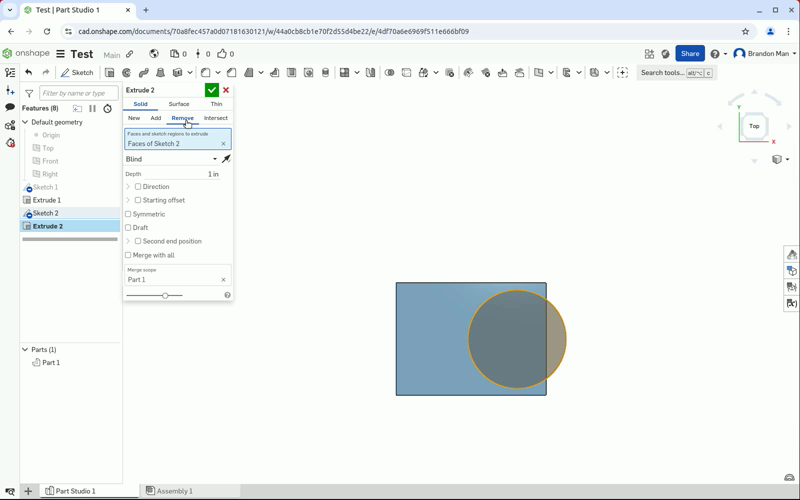
key(tab, 4)
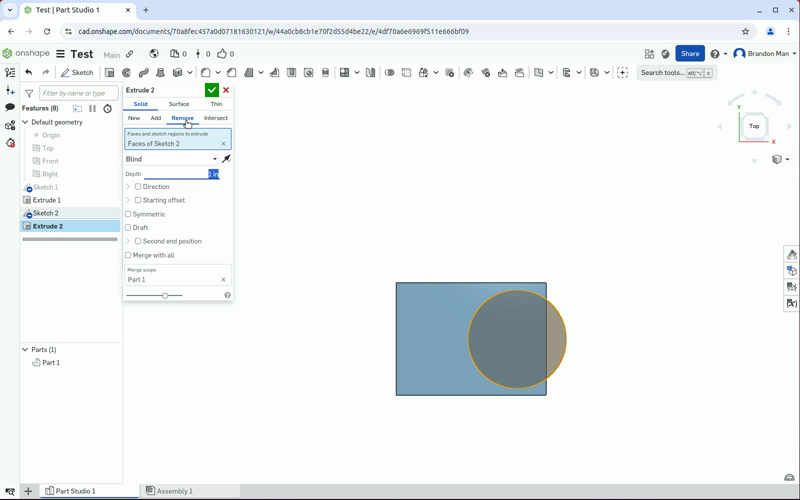
text(-30.57)
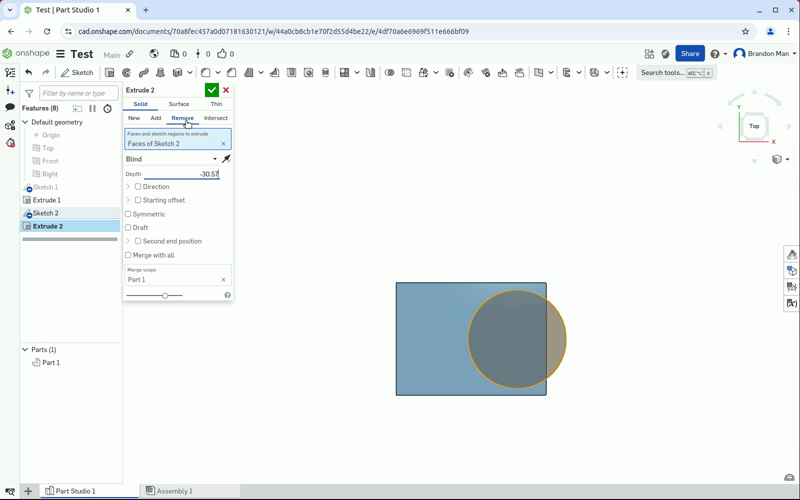
key(tab, 6)
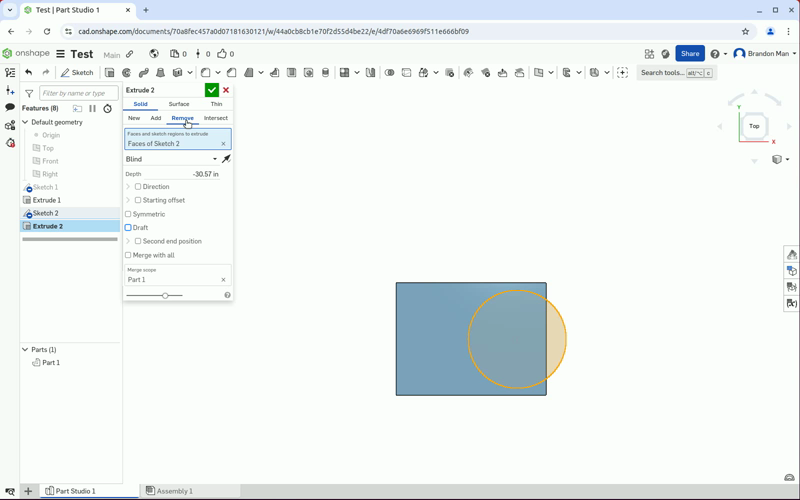
key(space)
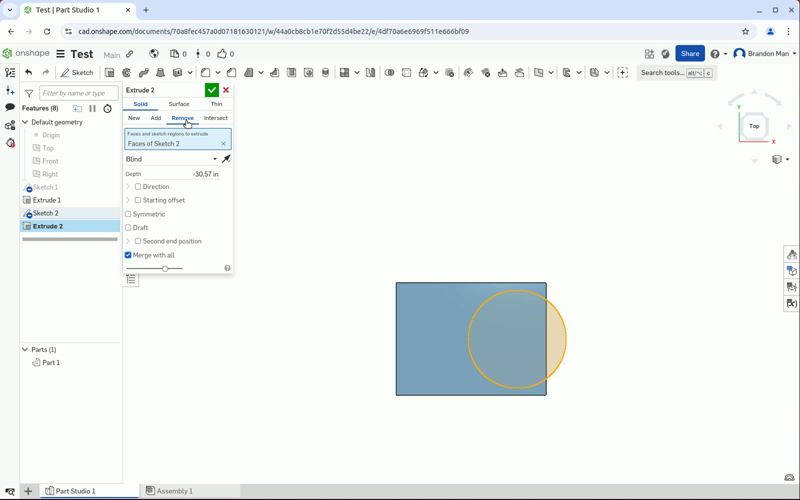
key(enter)
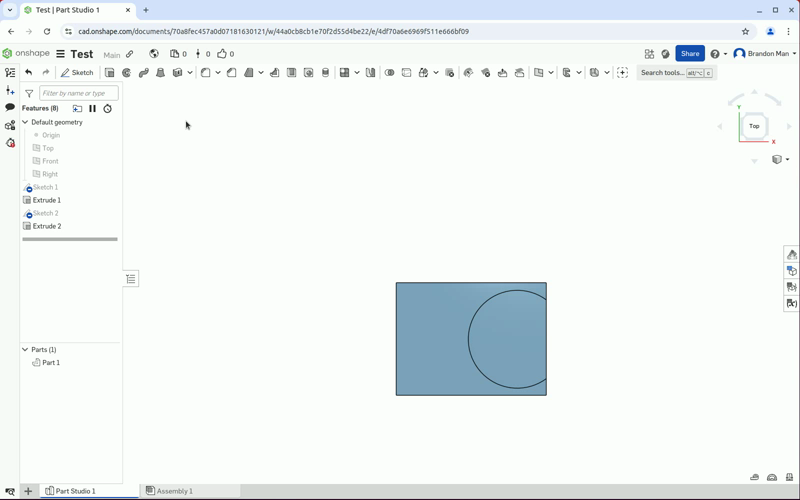
key(shift+h)
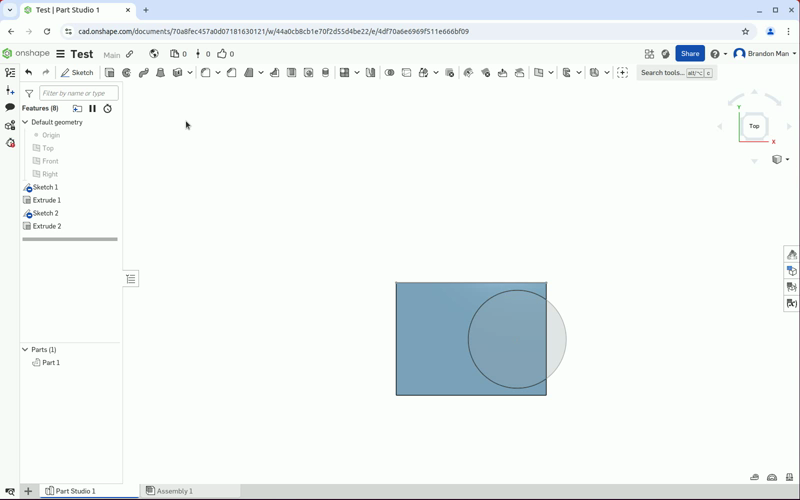
key(shift+h)
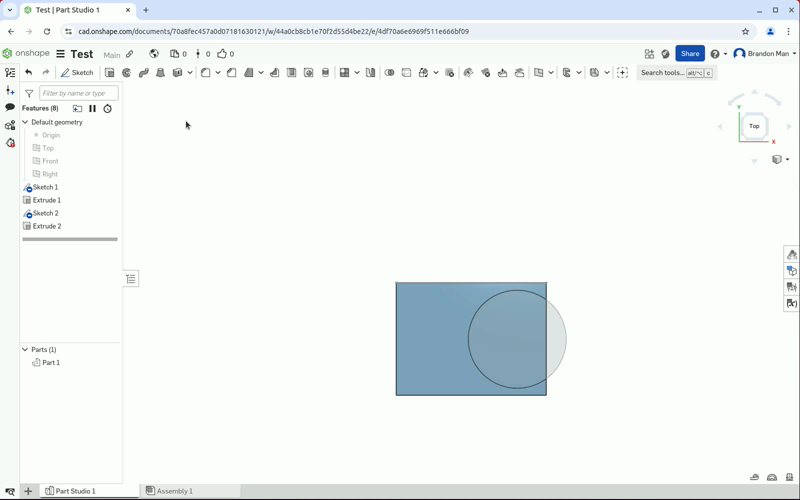
key(shift+7)
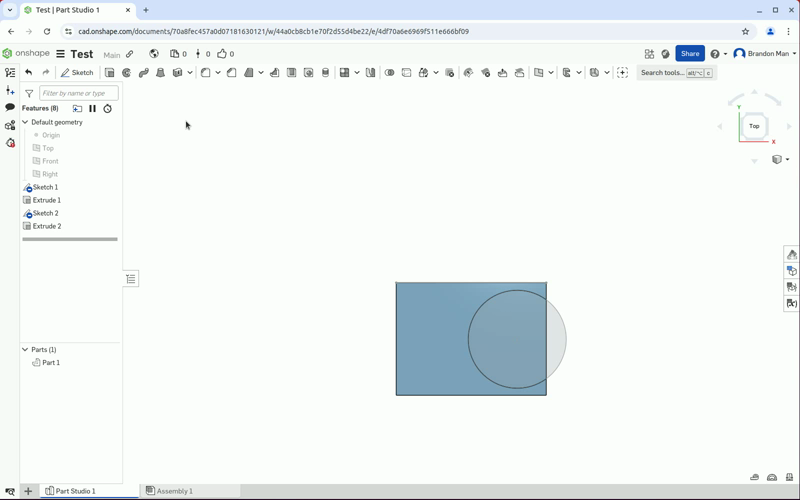
key(up, 3)
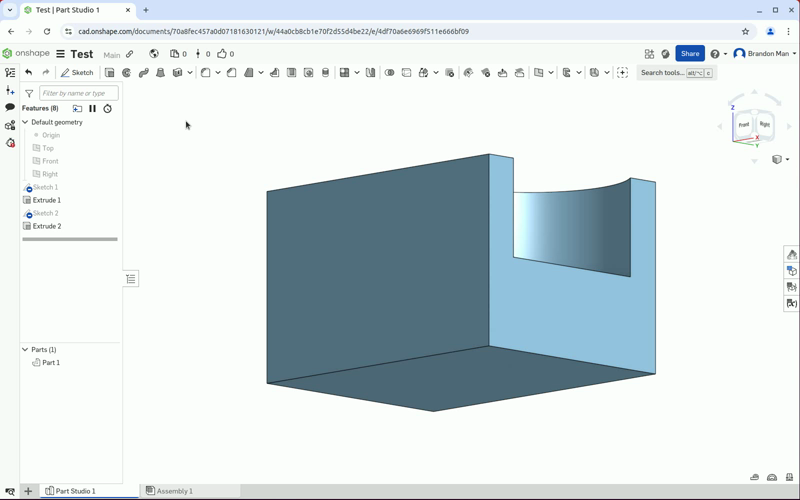
key(left, 3)
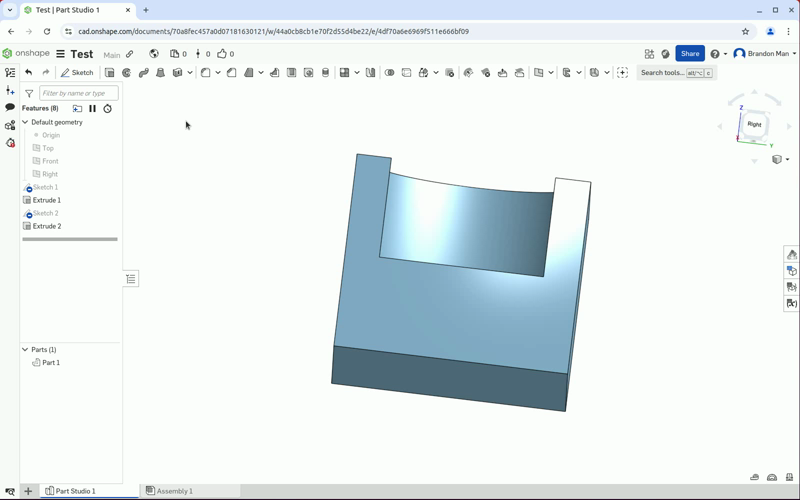
key(right, 3)
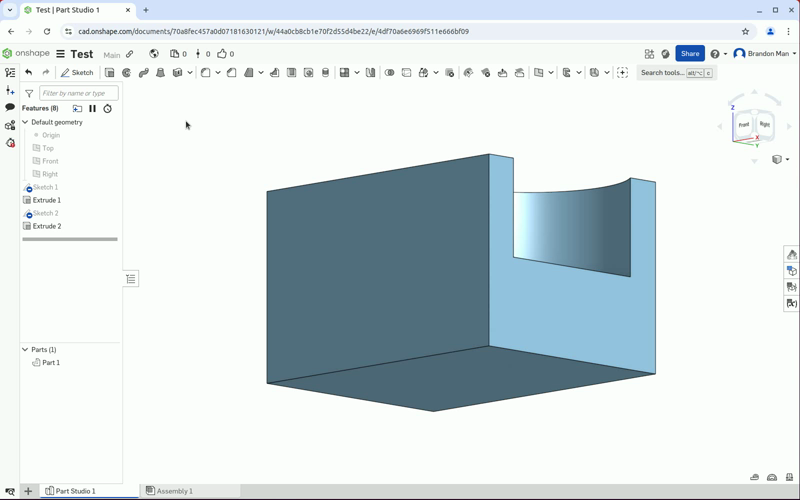
key(down, 3)
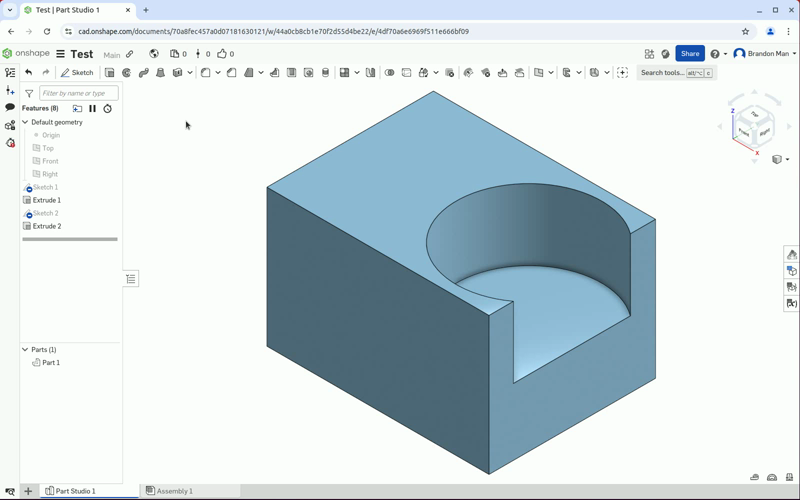
mouse_move(73, 189)
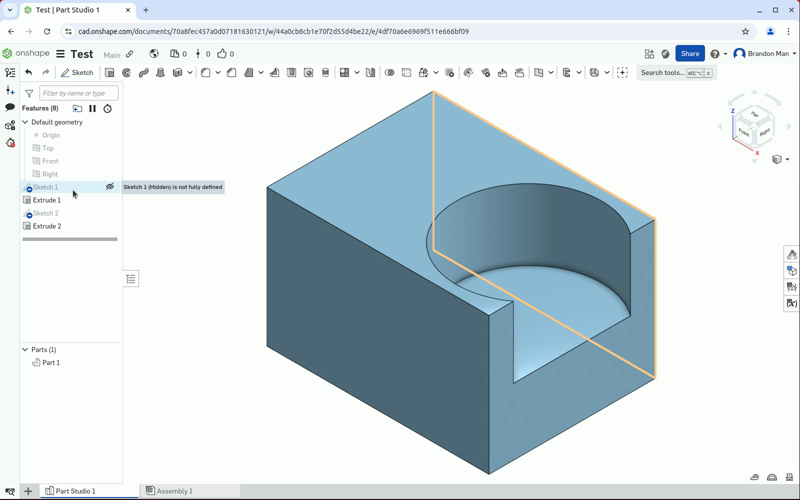
click(73, 189)